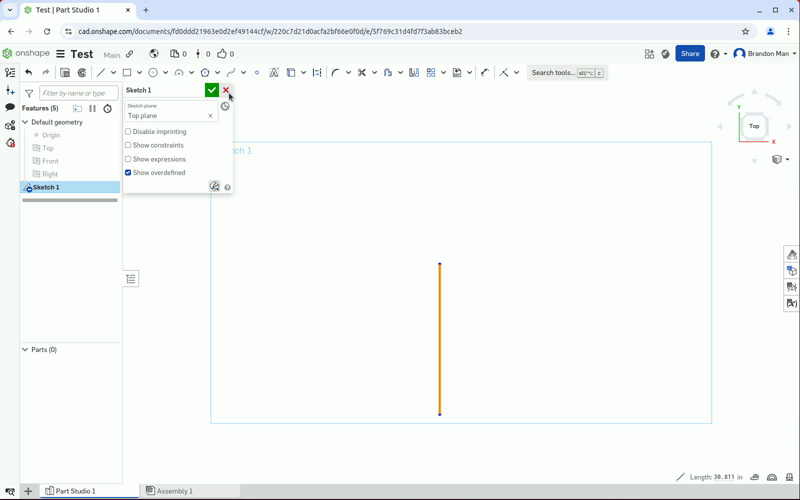
key(shift+h)
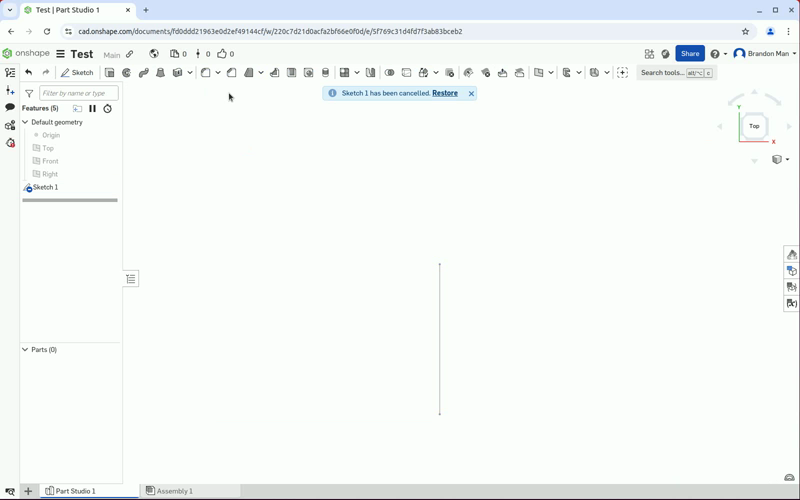
key(shift+s)
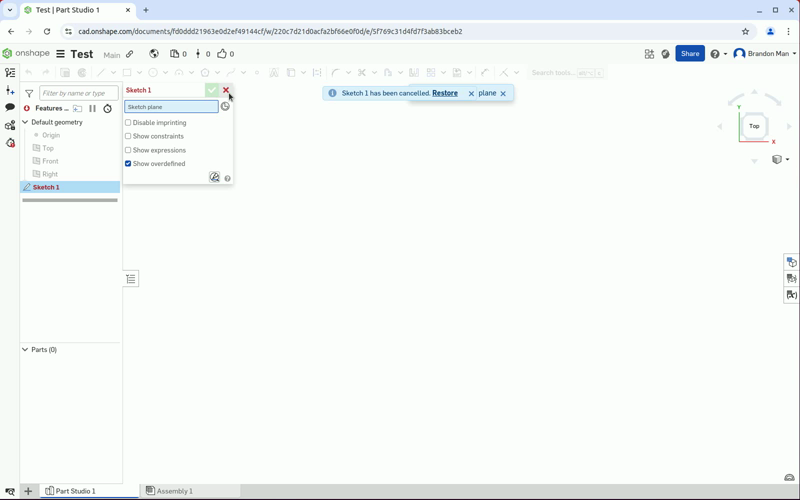
mouse_move(73, 150)
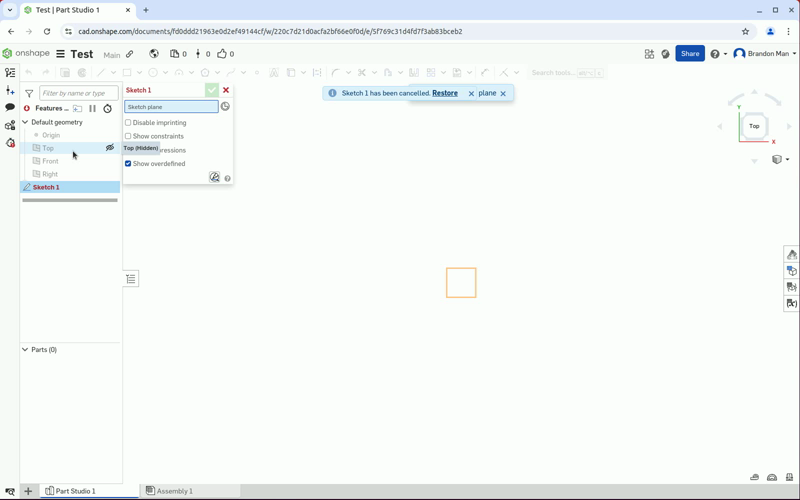
click(73, 150)
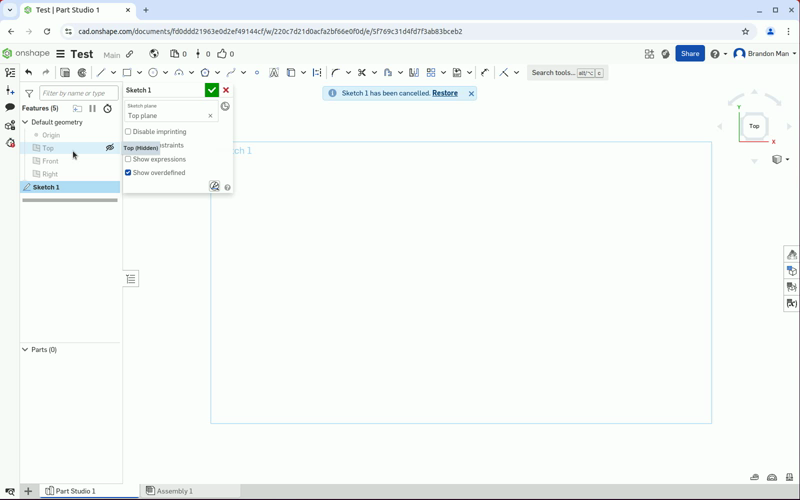
mouse_move(73, 352)
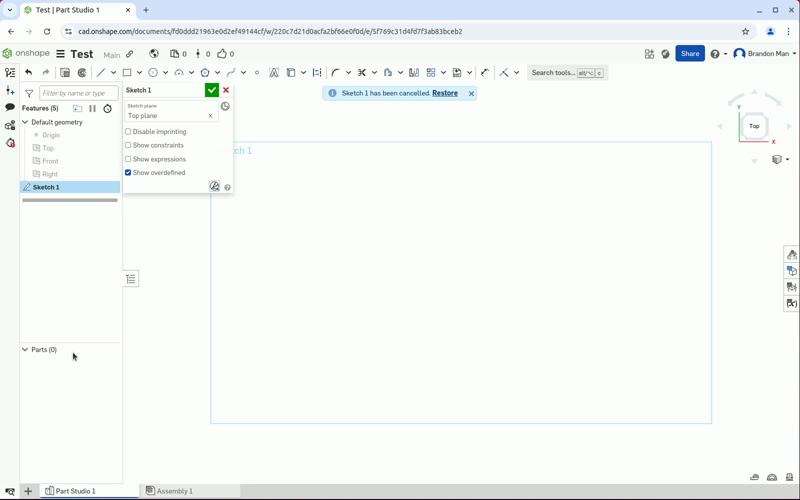
key(y)
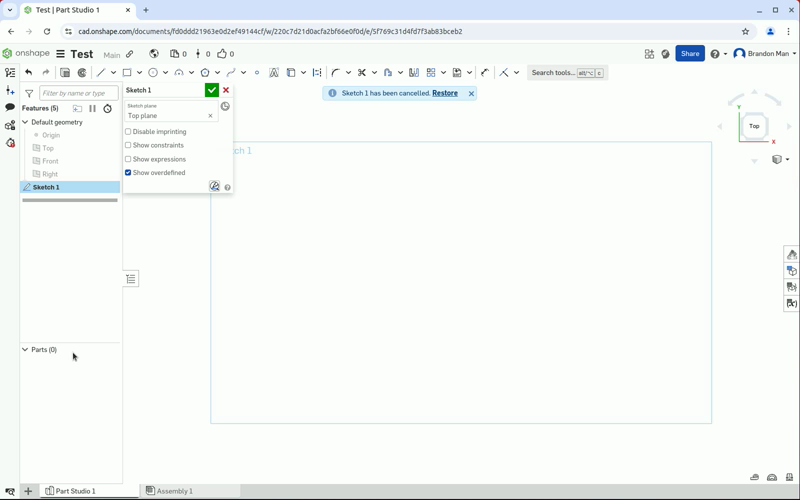
key(c)
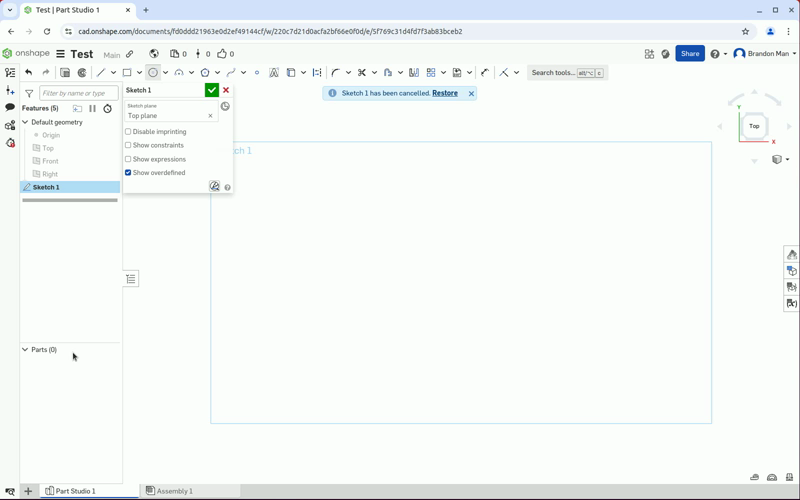
key_down(shift)
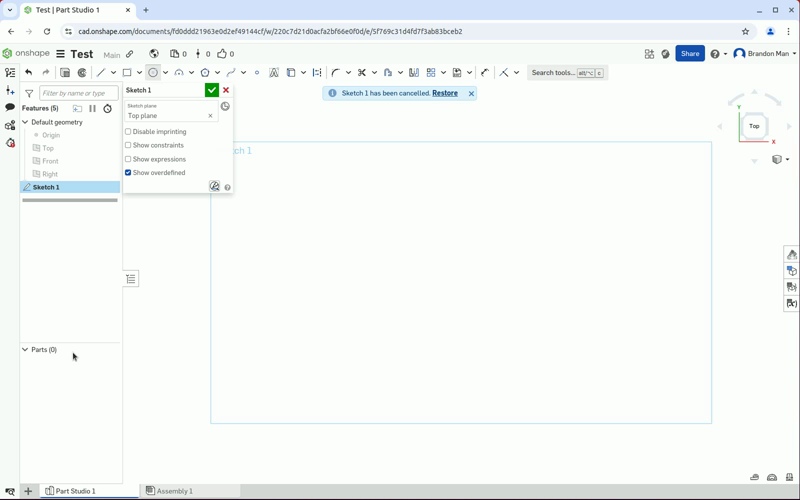
mouse_move(461, 282)
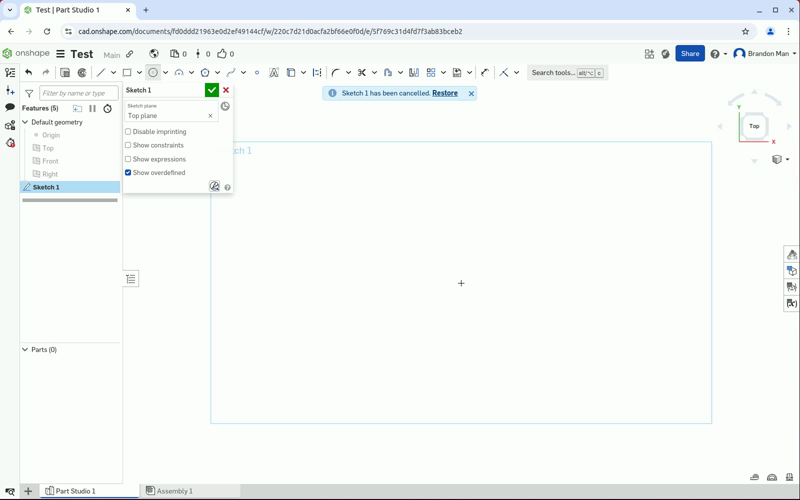
click(461, 282)
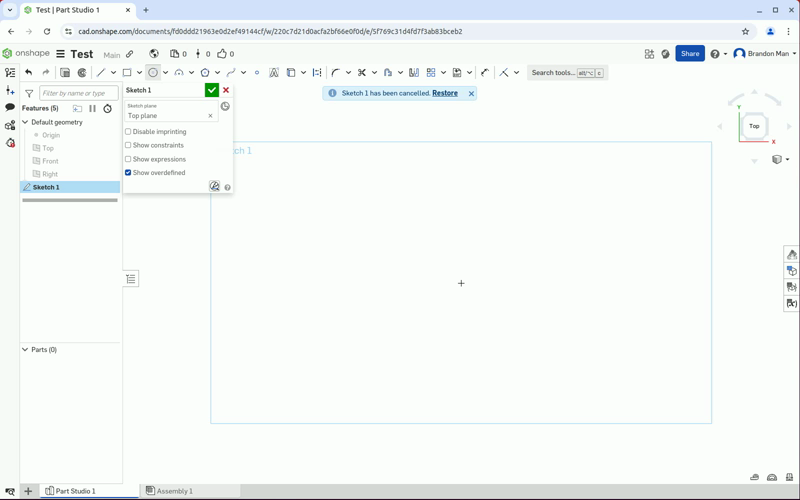
key_up(shift)
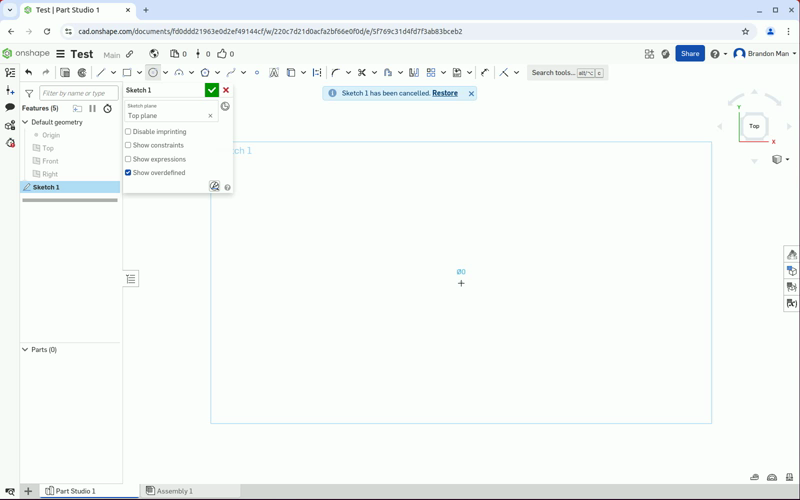
mouse_move(473, 282)
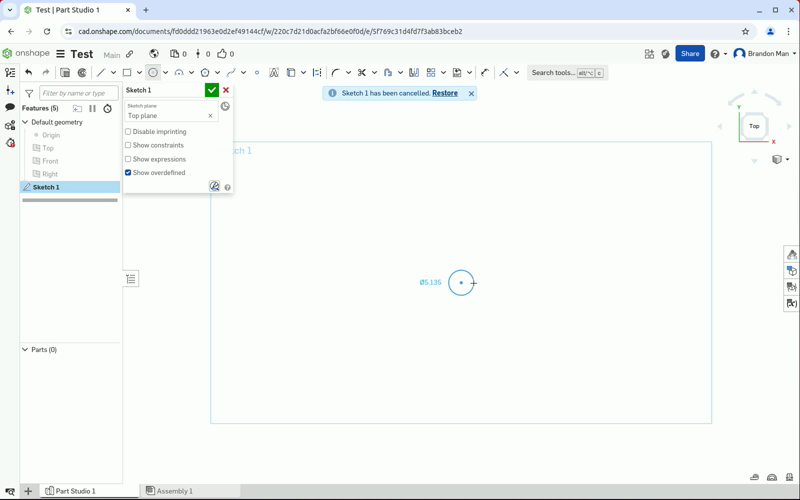
click(473, 282)
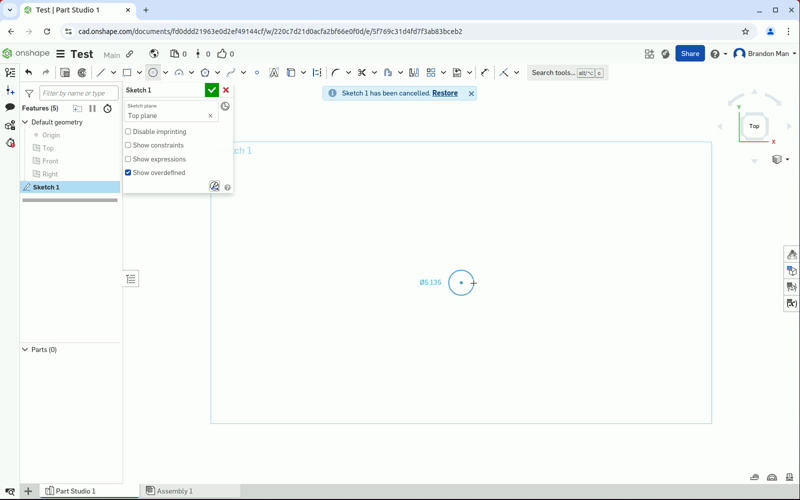
key(esc)
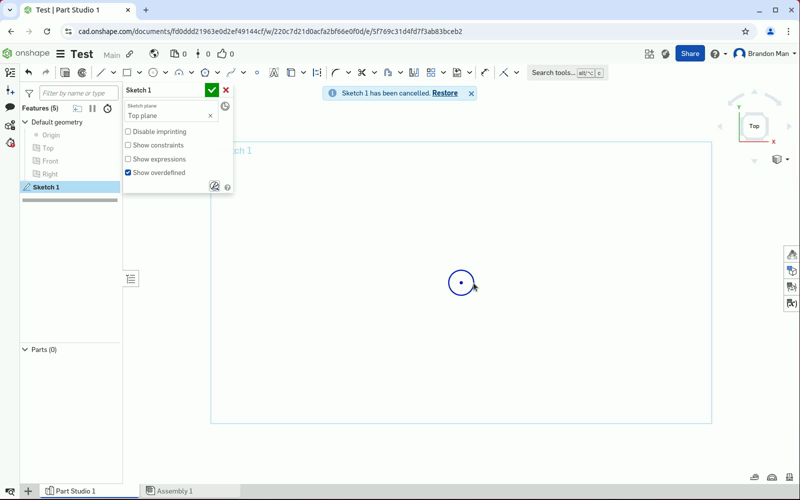
mouse_move(453, 277)
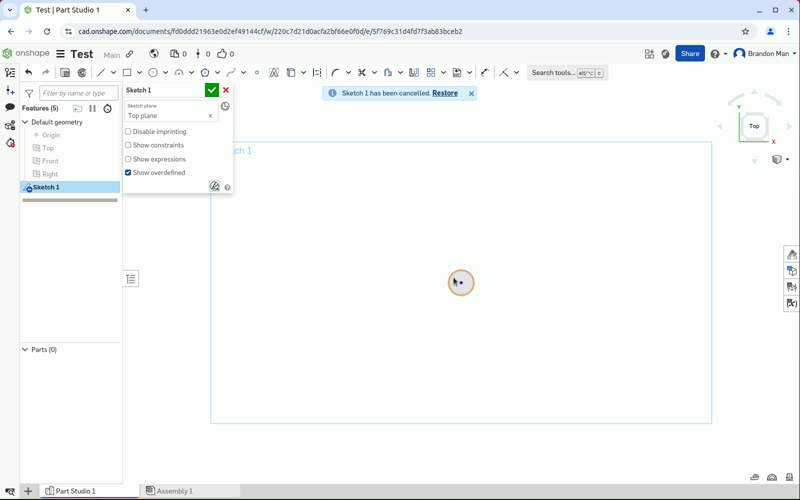
scroll(6)
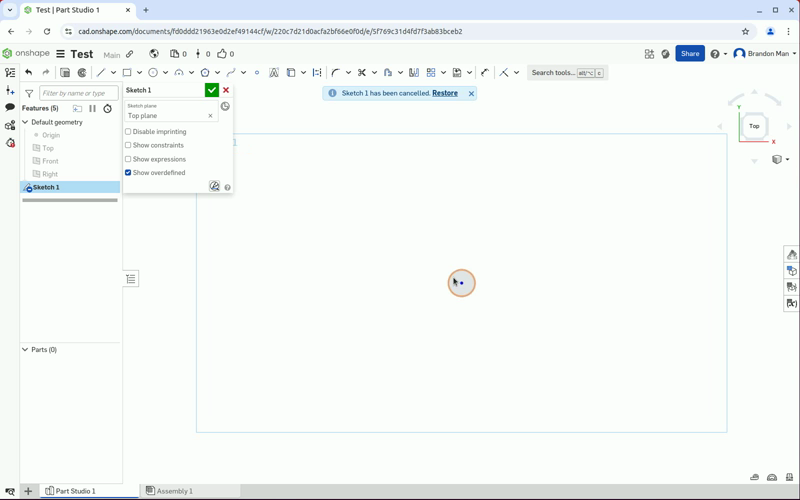
scroll(6)
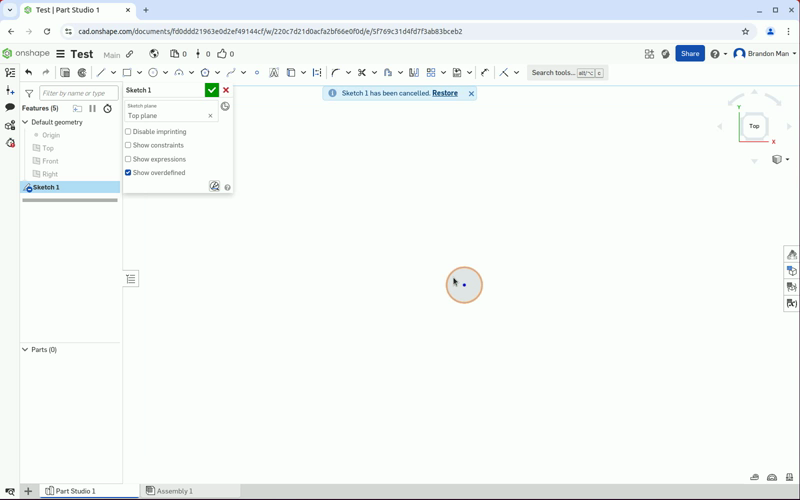
scroll(6)
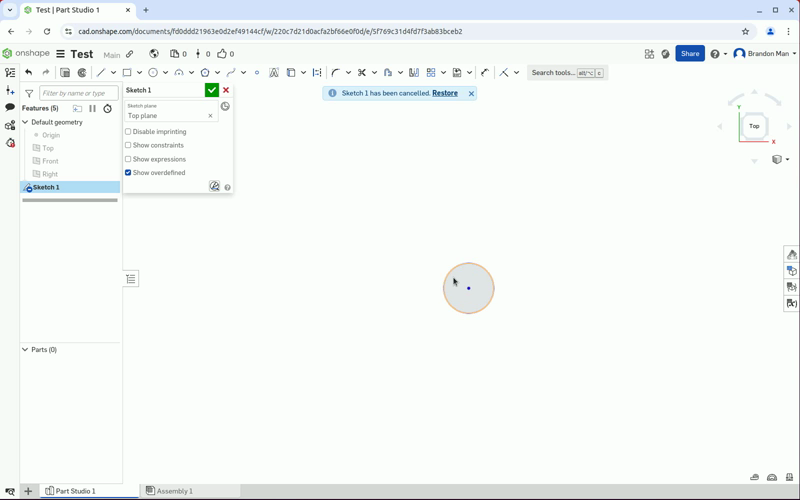
scroll(6)
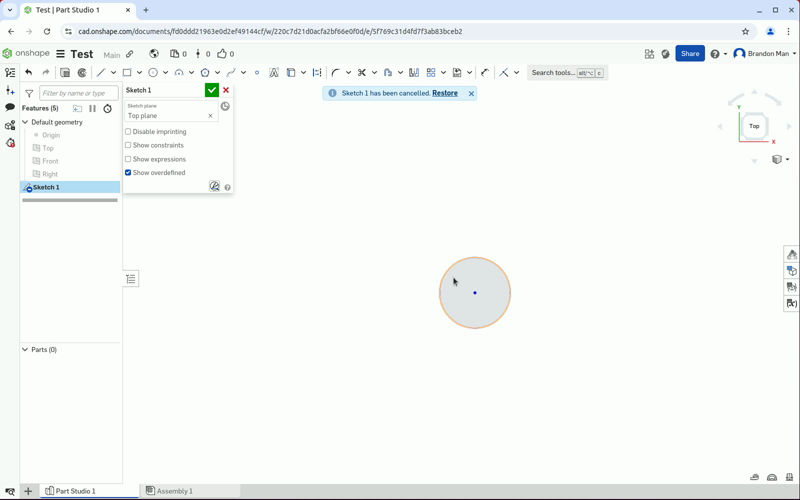
scroll(6)
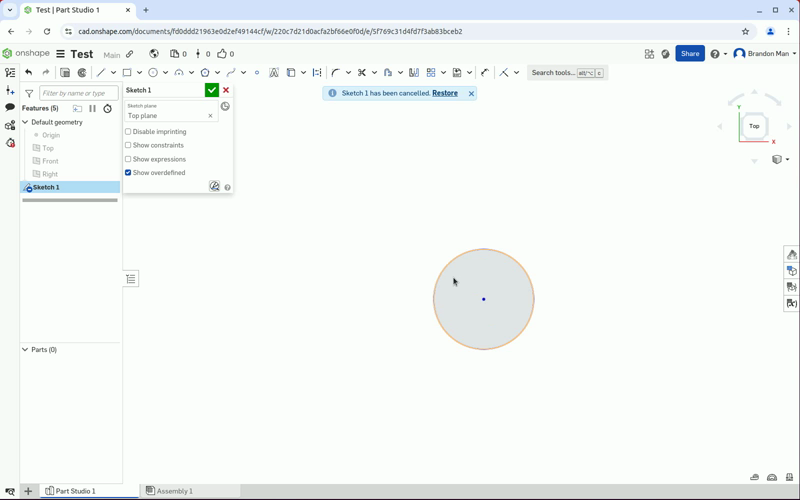
scroll(6)
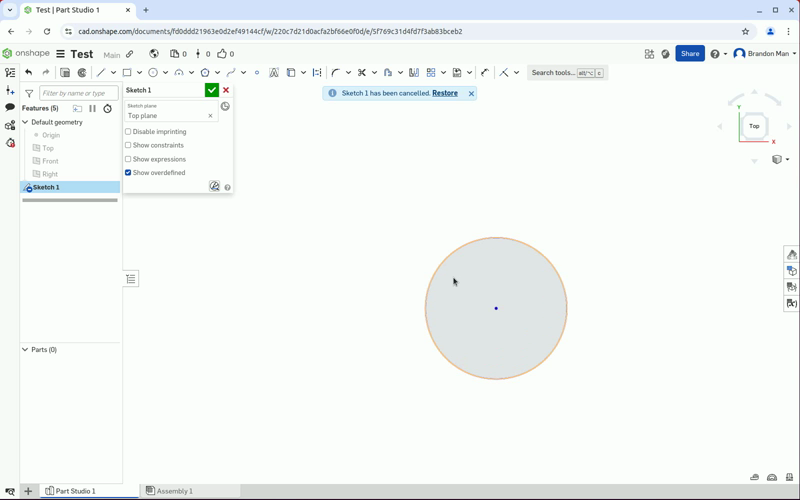
scroll(6)
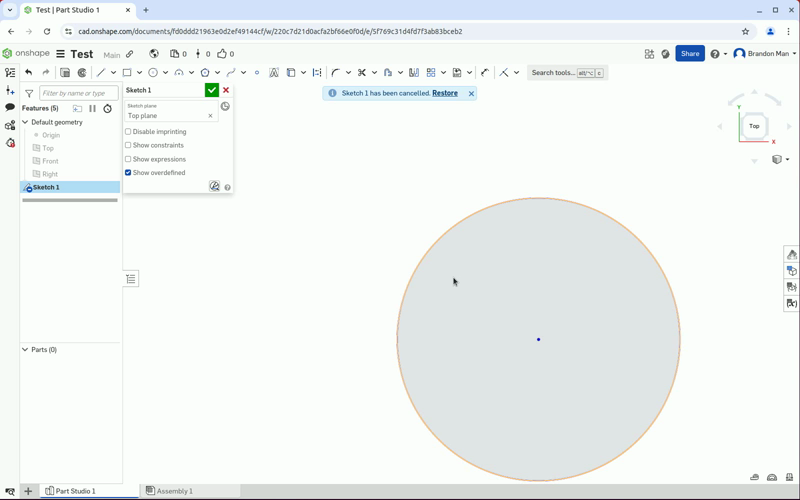
click(453, 277)
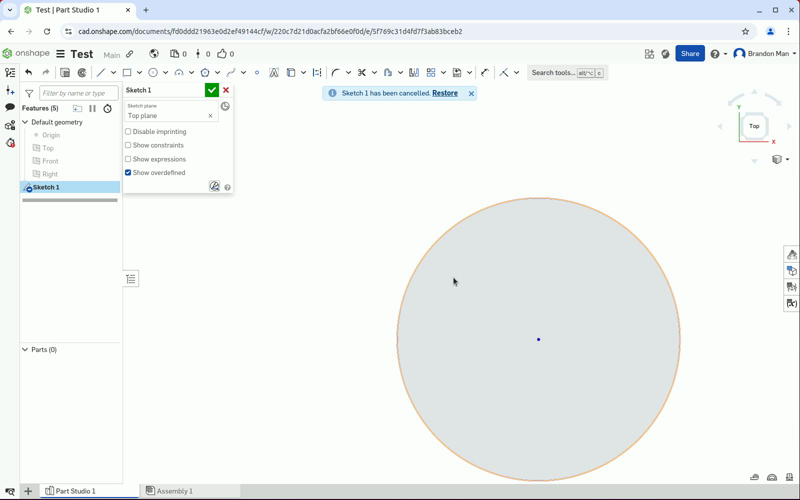
scroll(-6)
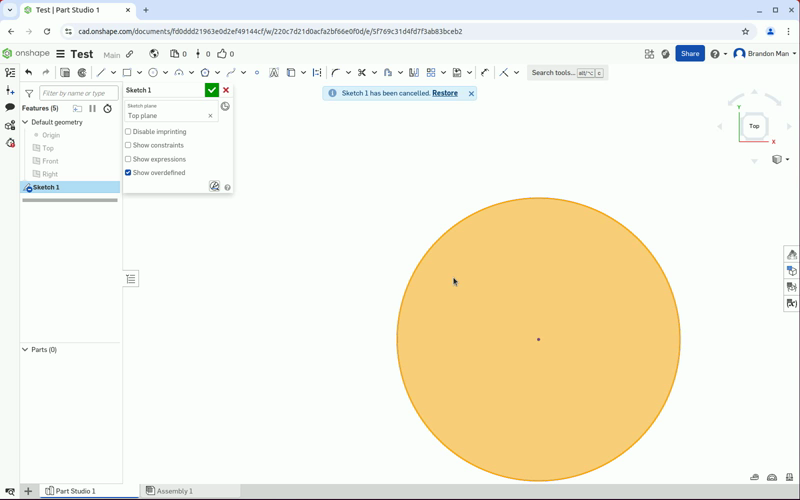
scroll(-6)
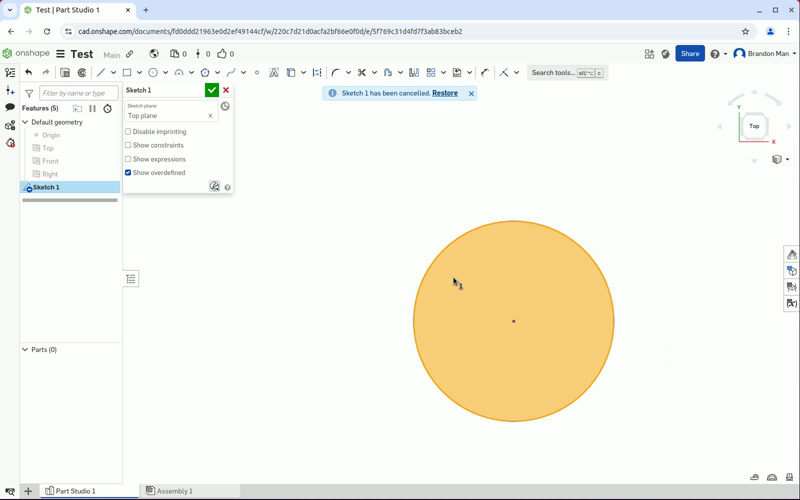
scroll(-6)
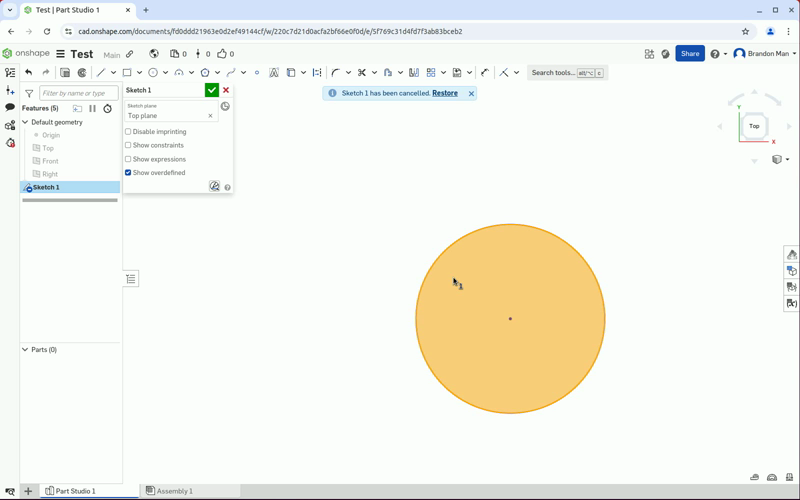
scroll(-6)
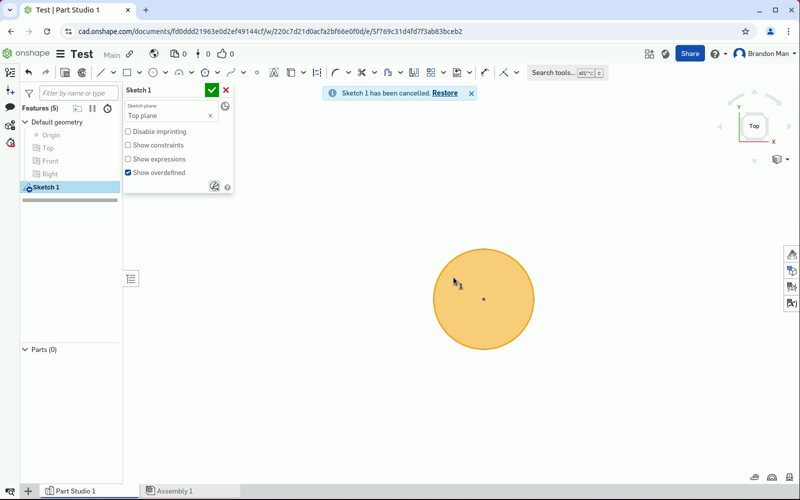
scroll(-6)
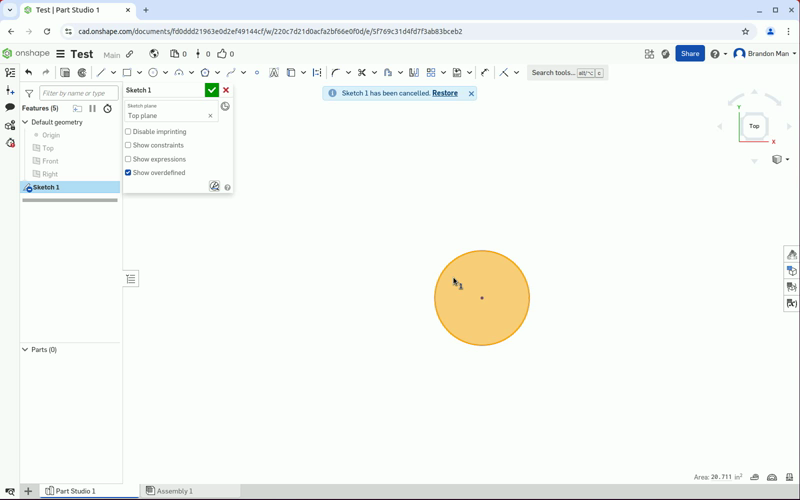
scroll(-6)
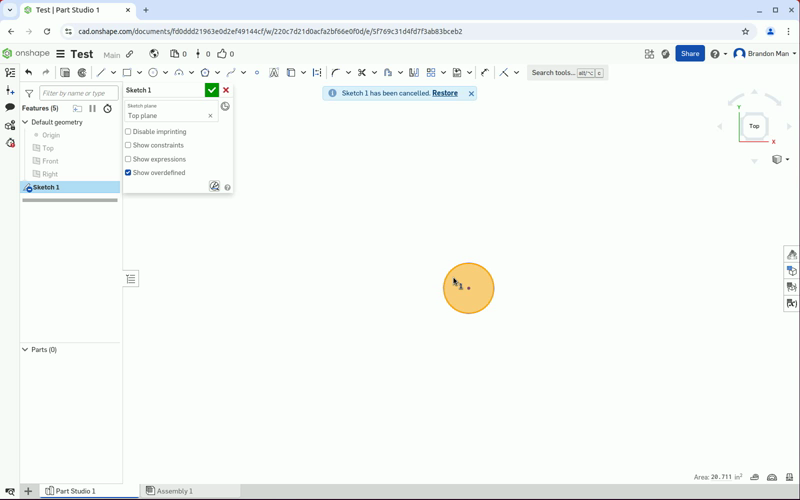
scroll(-6)
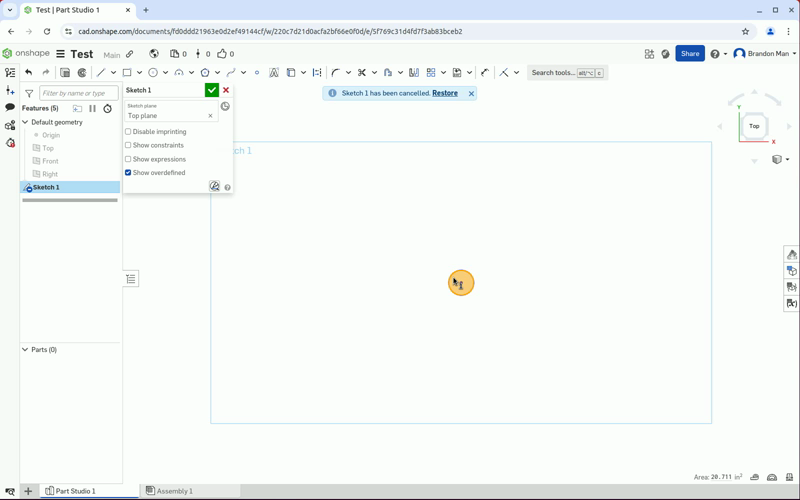
mouse_move(73, 352)
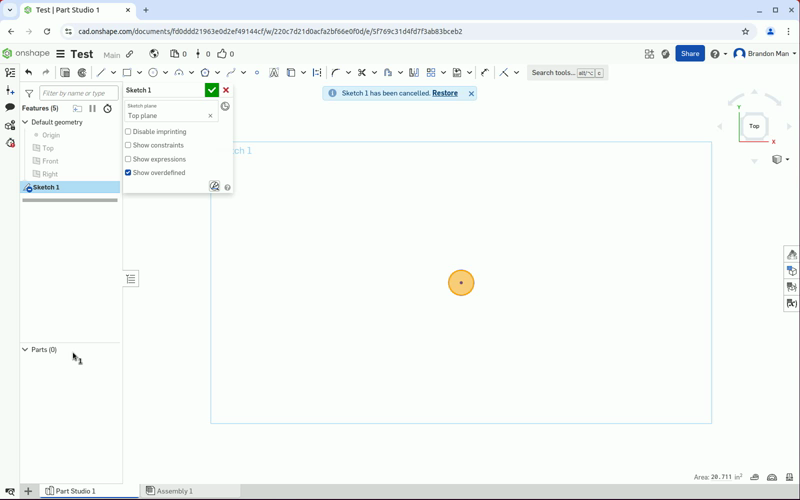
key(shift+y)
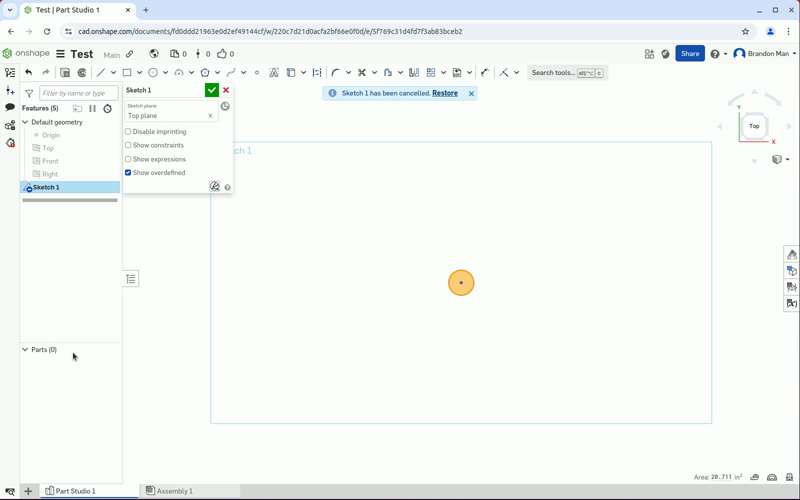
key(shift+e)
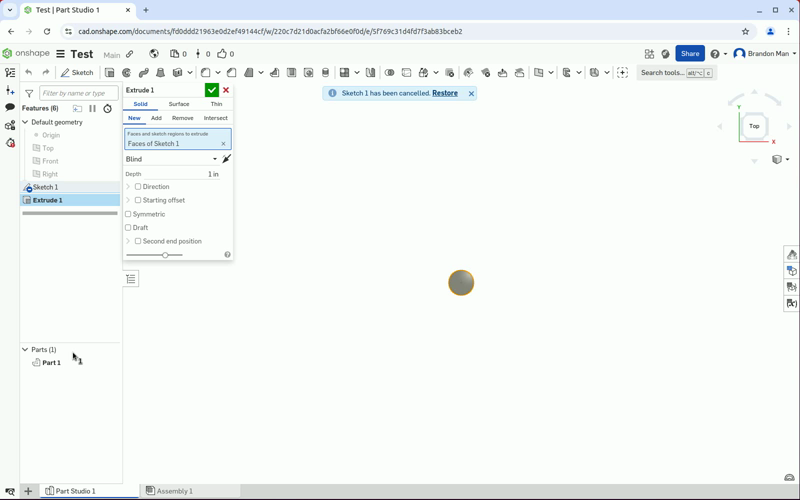
mouse_move(143, 106)
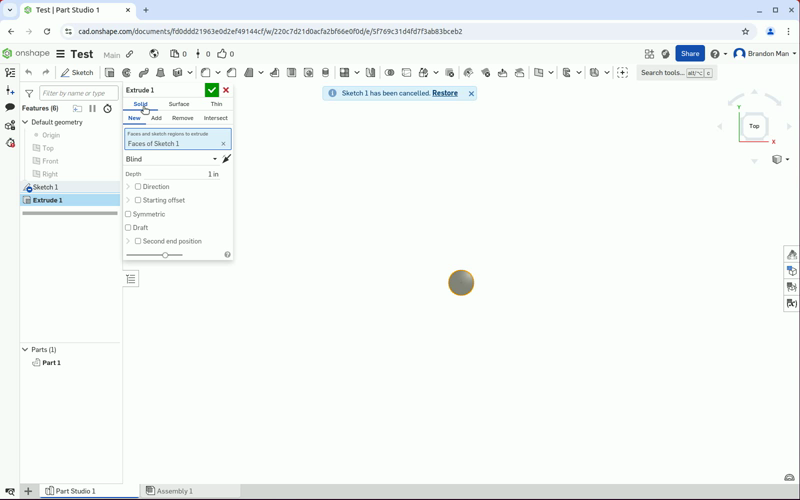
click(143, 106)
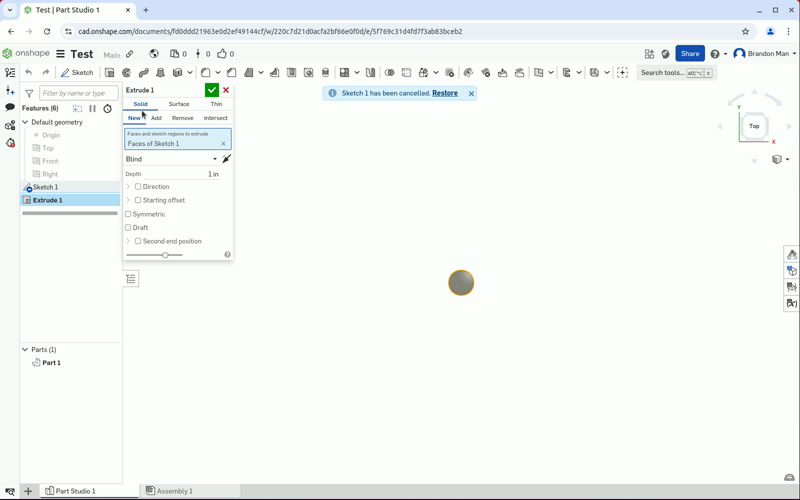
mouse_move(137, 120)
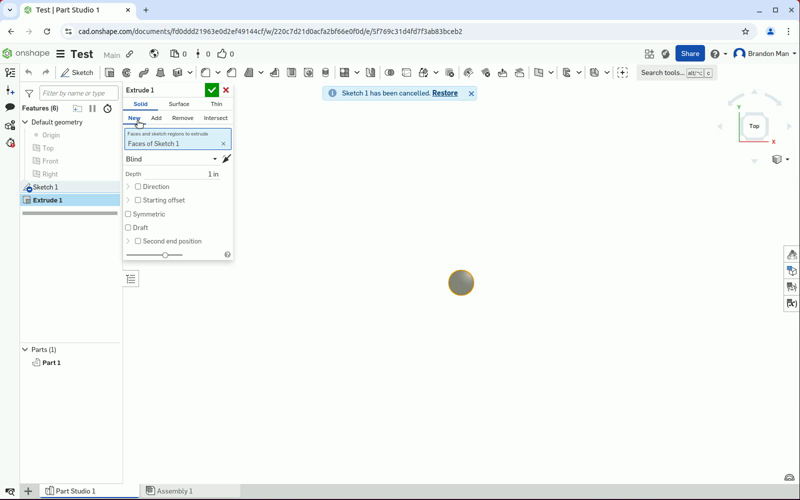
click(137, 120)
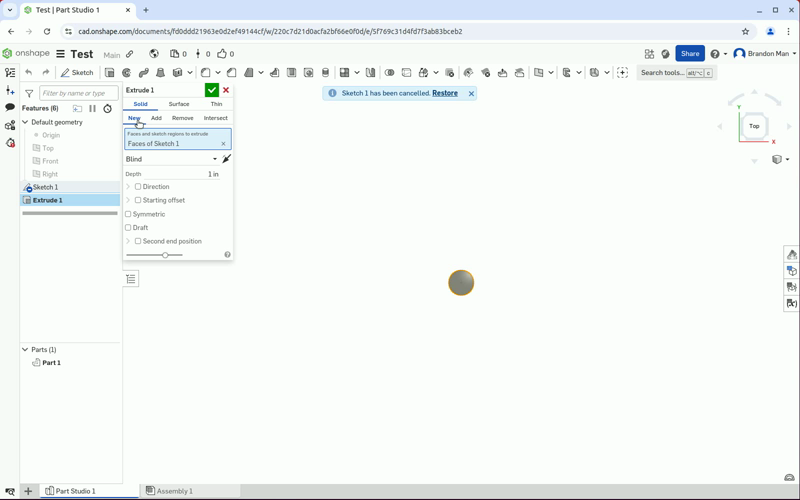
key(tab, 4)
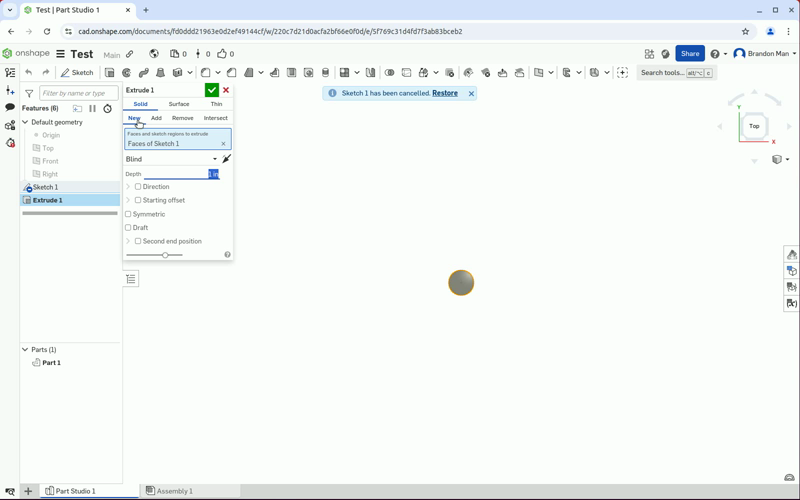
text(9.628)
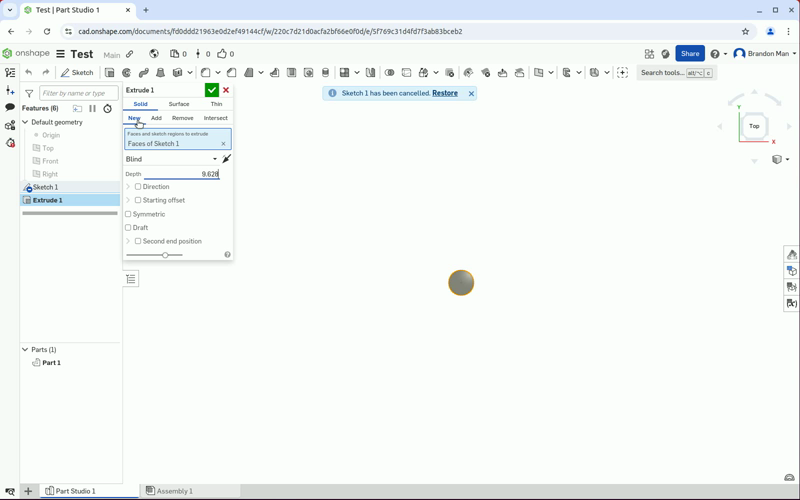
key(enter)
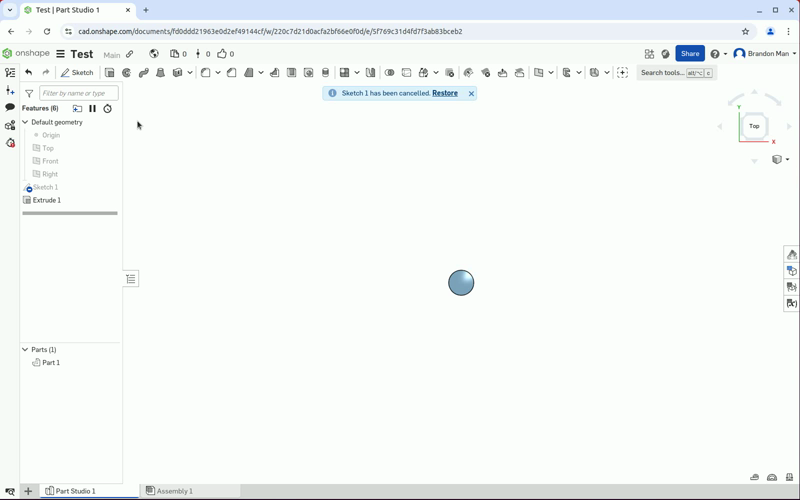
key(shift+h)
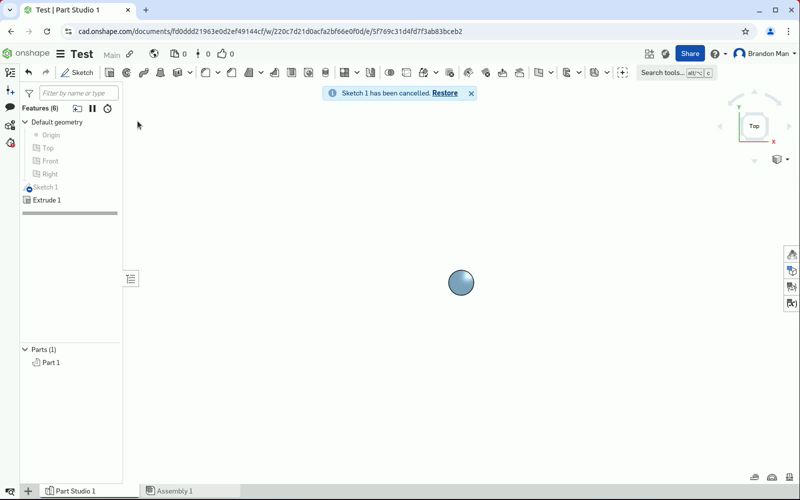
key(shift+h)
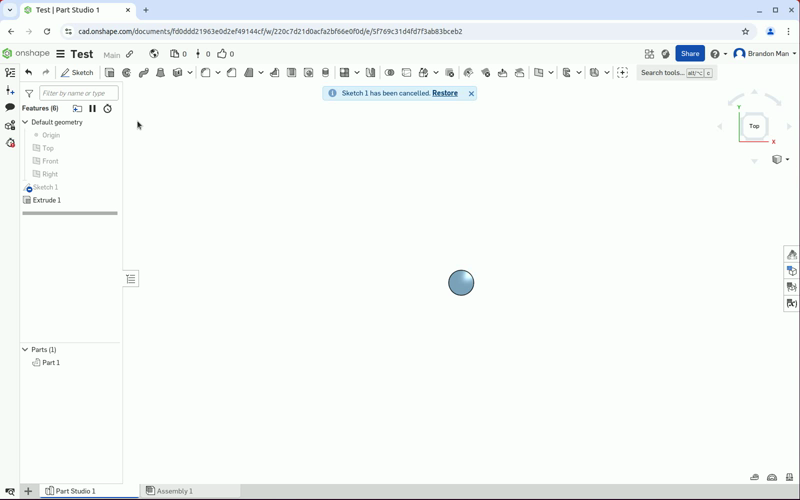
mouse_move(73, 189)
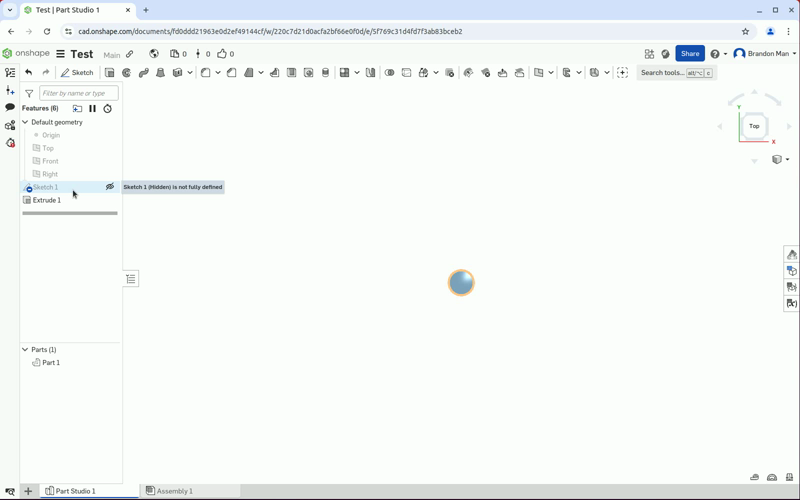
click(73, 189)
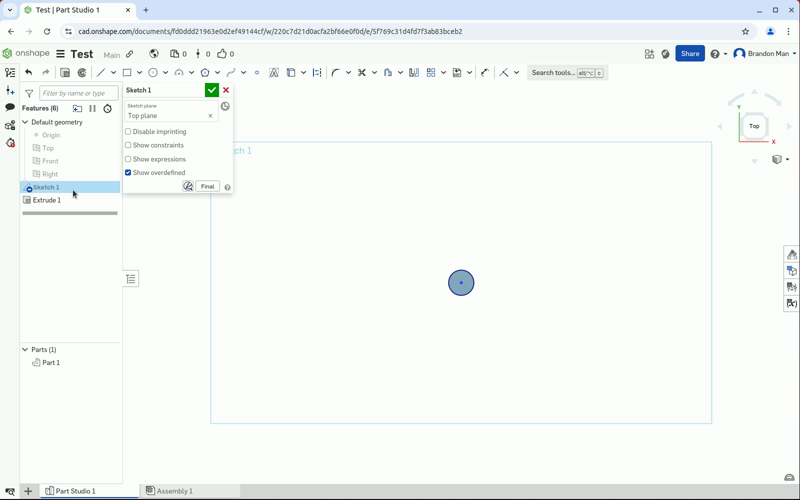
mouse_move(229, 92)
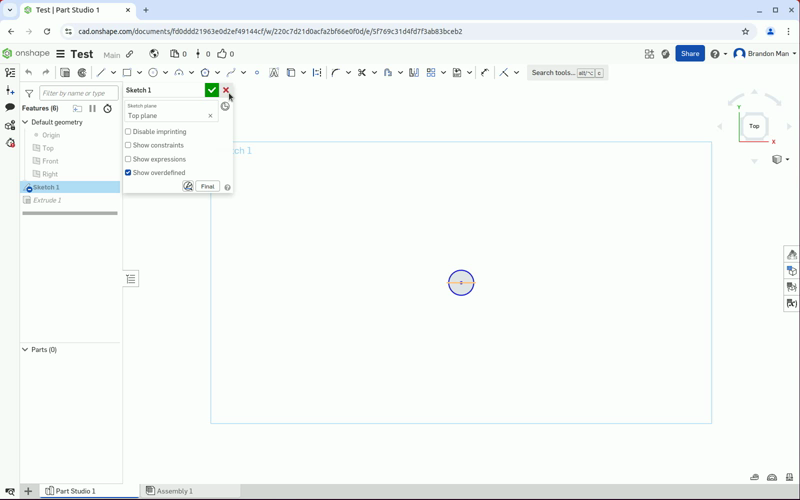
click(229, 92)
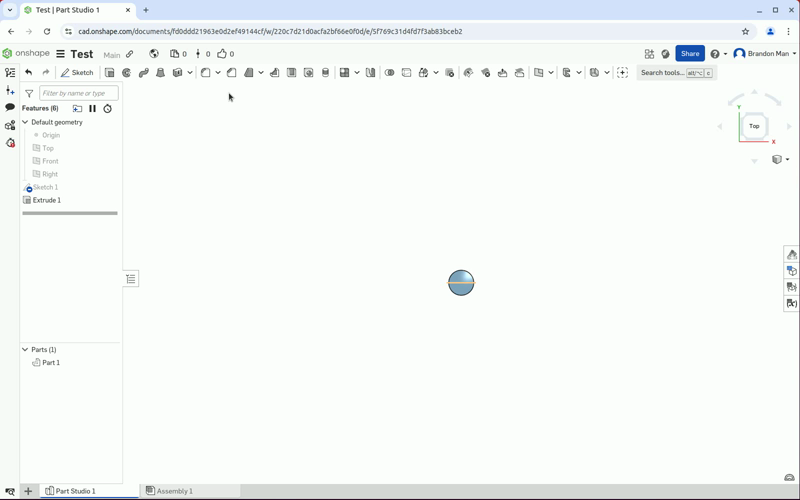
mouse_move(541, 75)
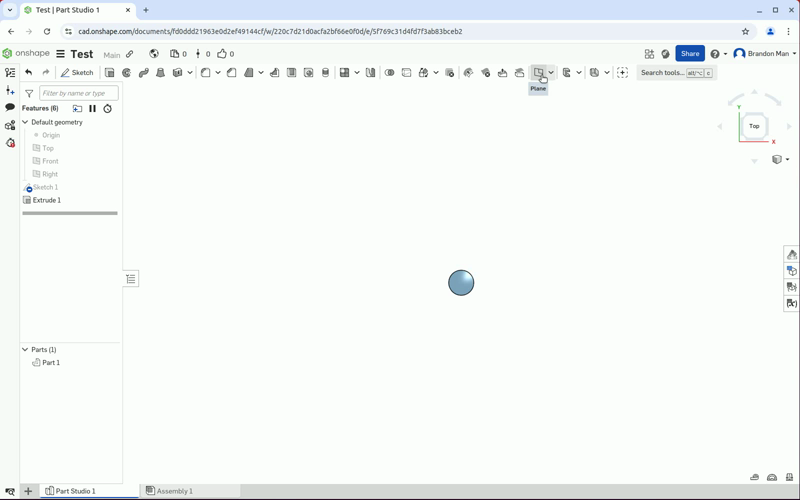
click(541, 75)
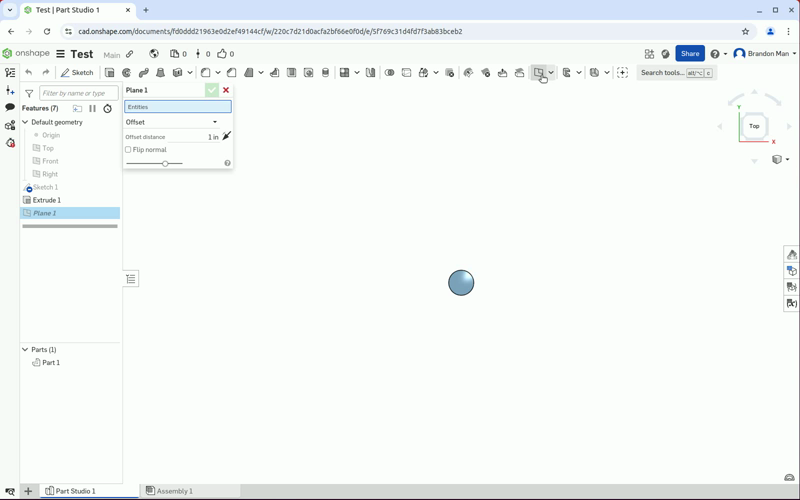
mouse_move(73, 150)
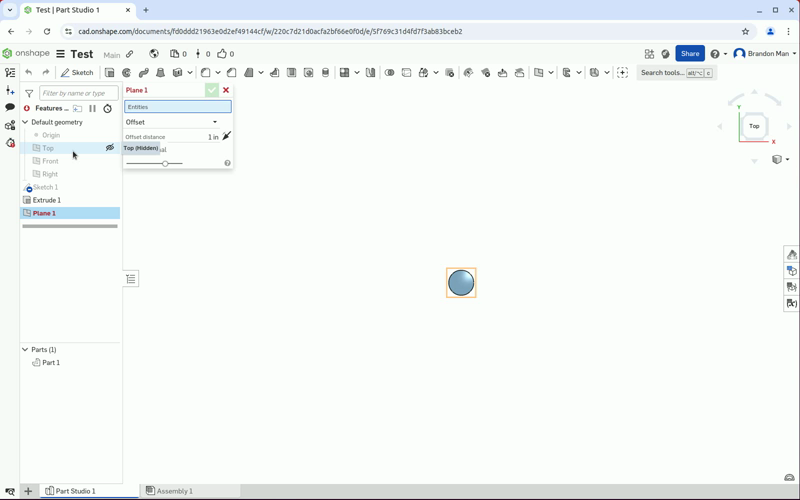
click(73, 150)
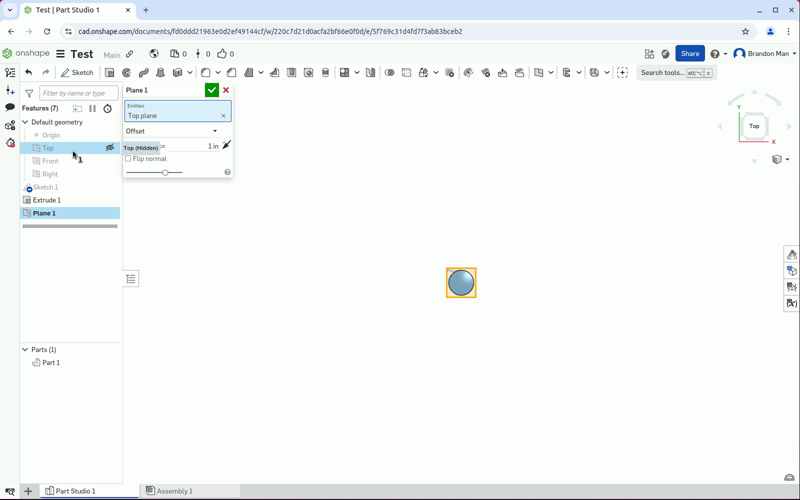
key(tab, 2)
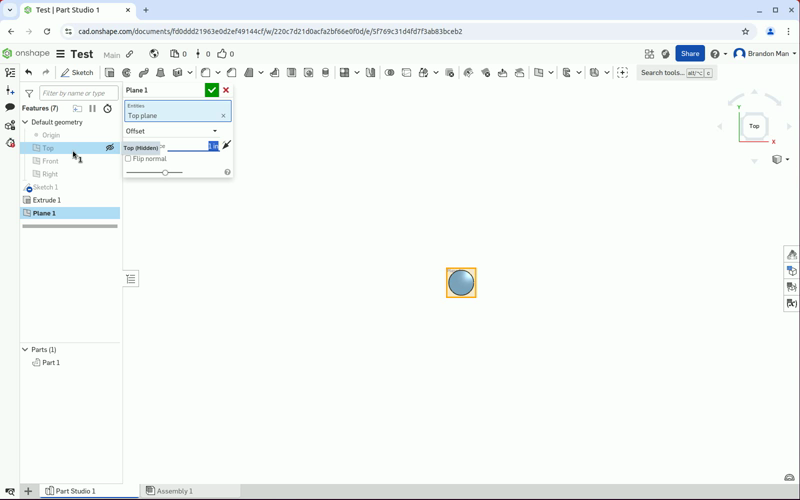
text(9.613)
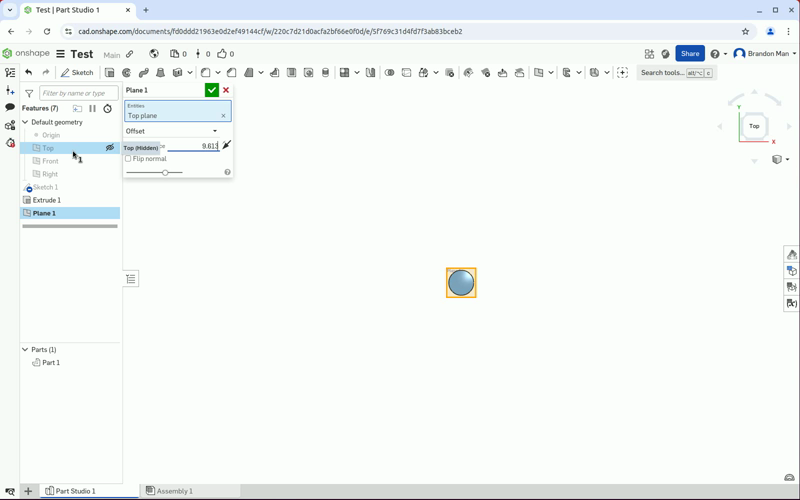
key(enter, 2)
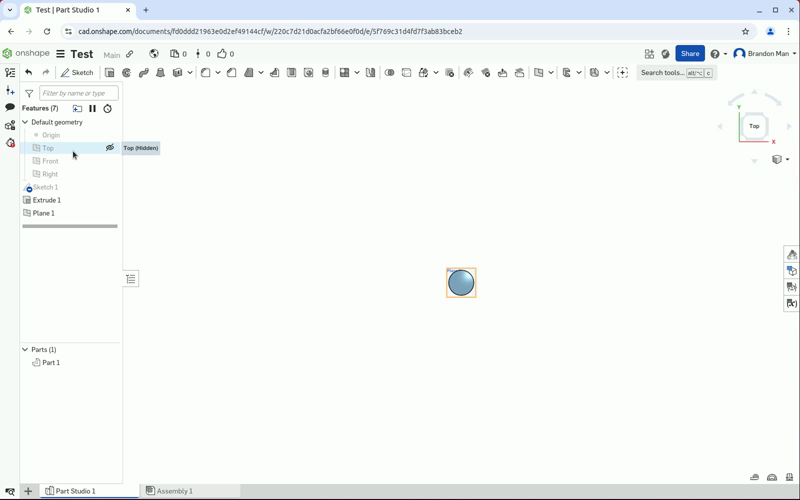
key(shift+s)
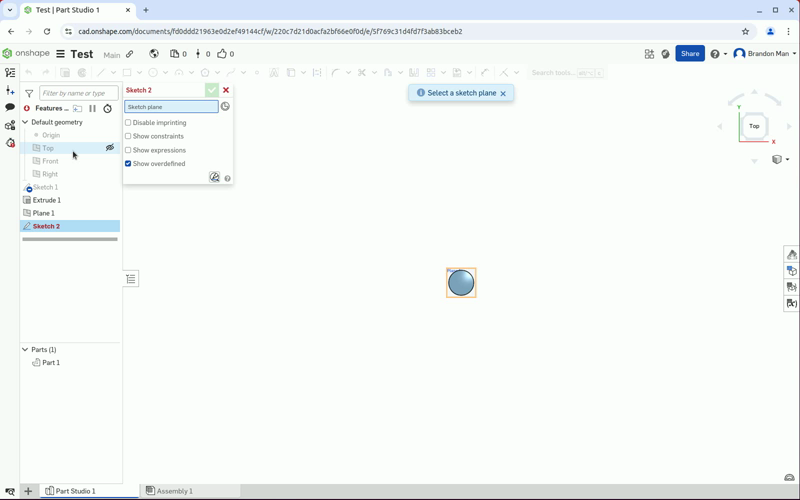
mouse_move(73, 215)
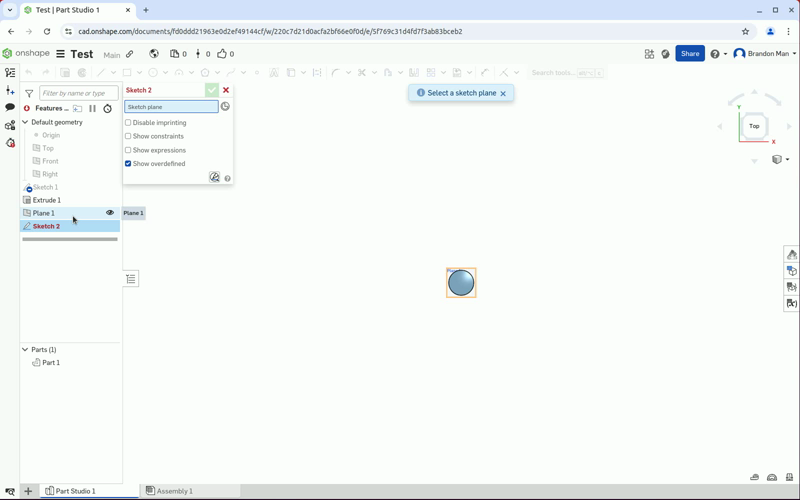
click(73, 215)
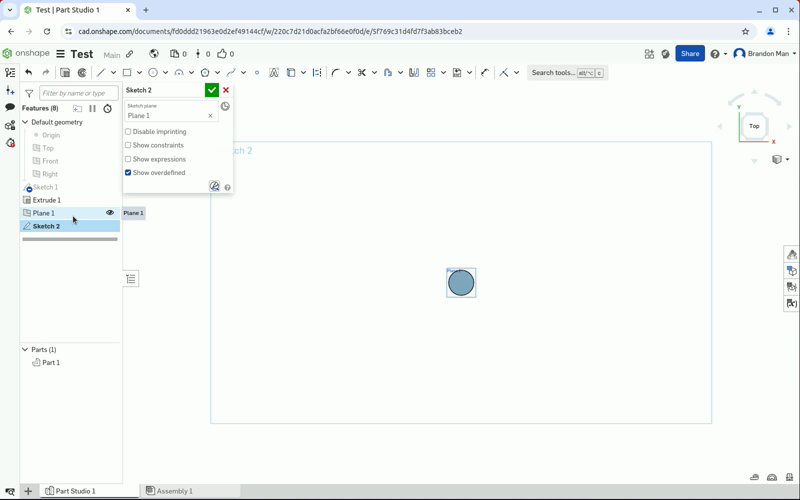
mouse_move(73, 352)
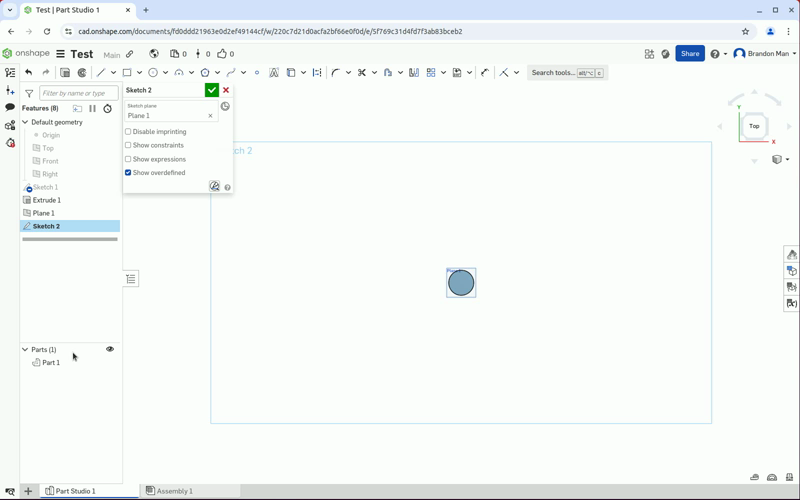
key(y)
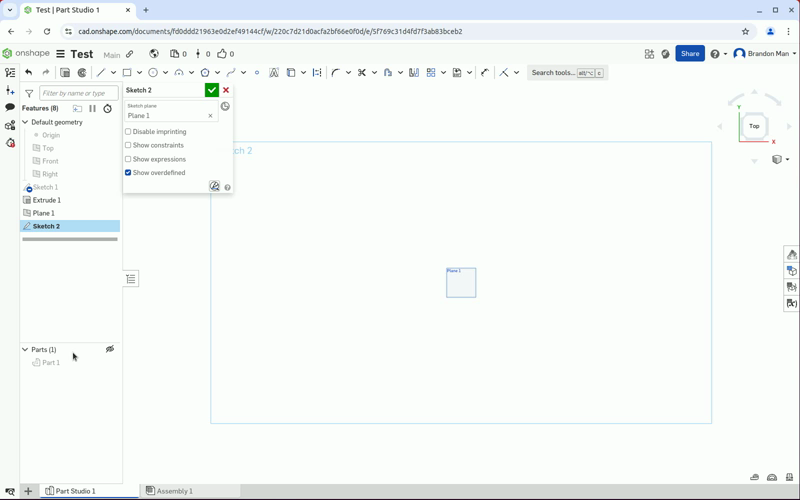
key(c)
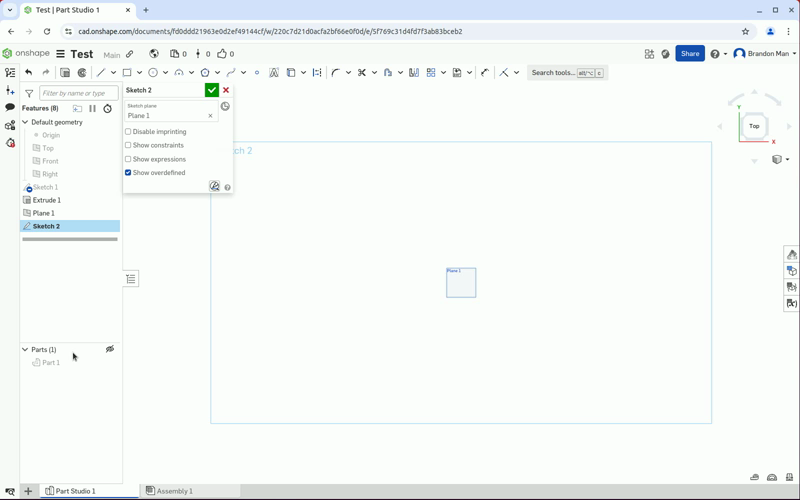
key_down(shift)
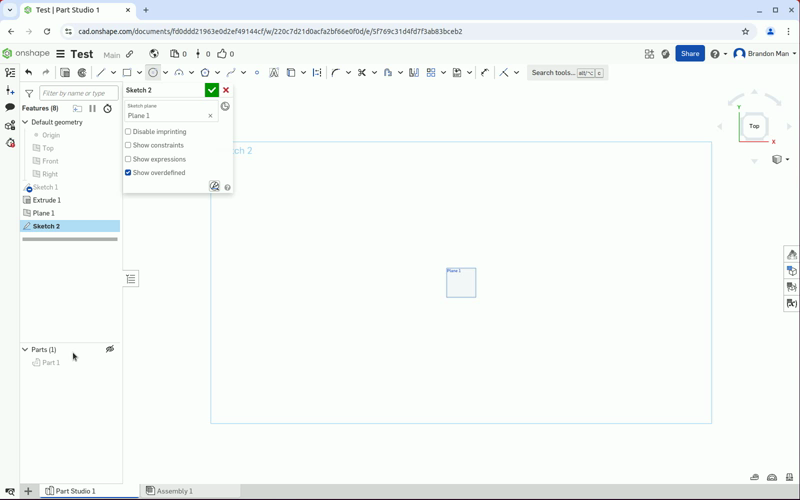
mouse_move(461, 282)
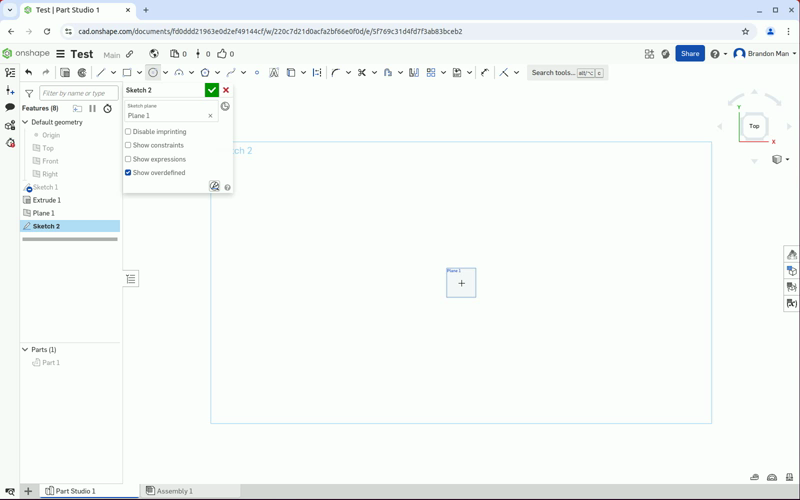
click(461, 282)
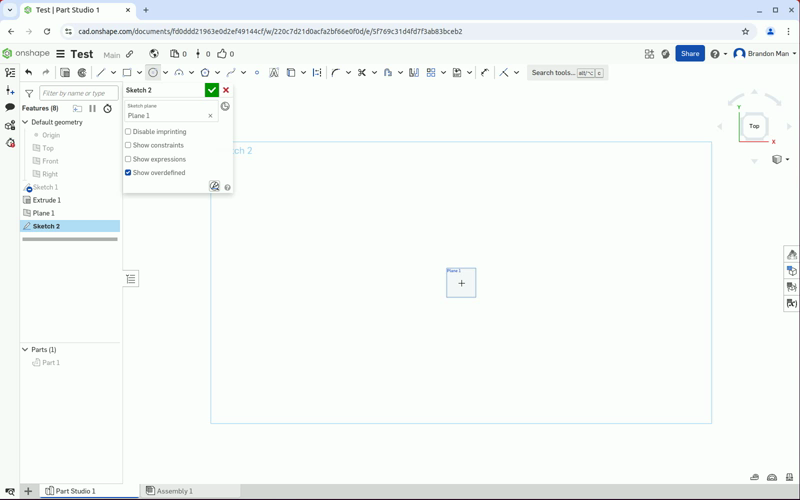
key_up(shift)
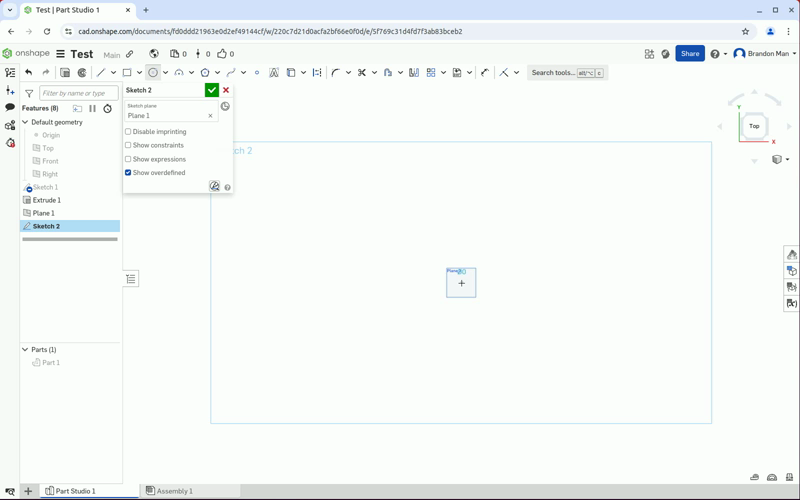
mouse_move(472, 282)
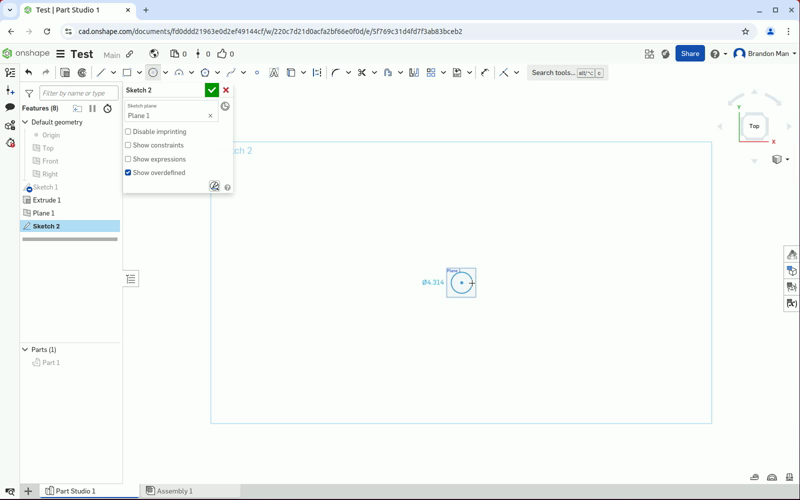
click(472, 282)
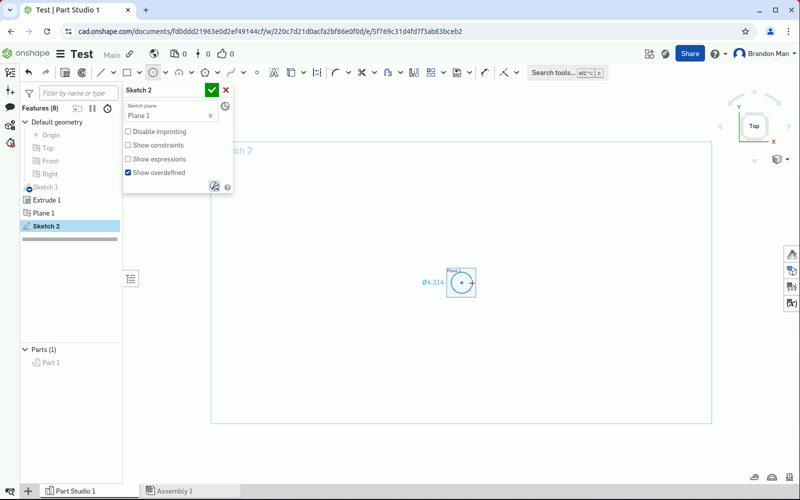
key(esc)
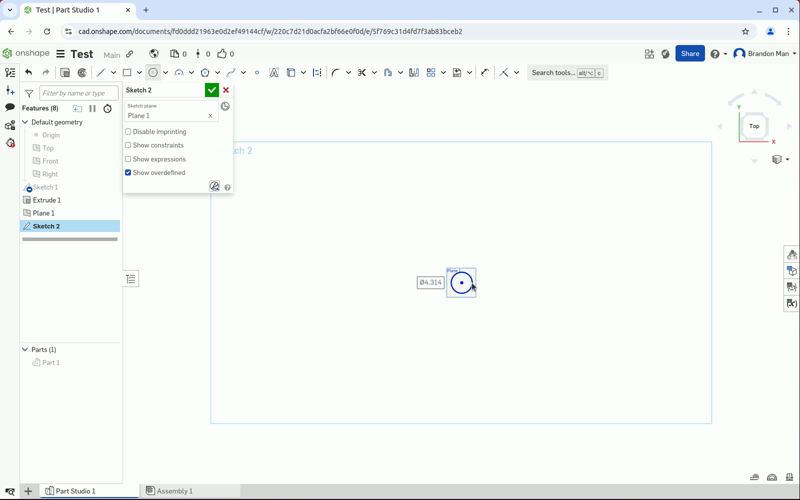
mouse_move(467, 291)
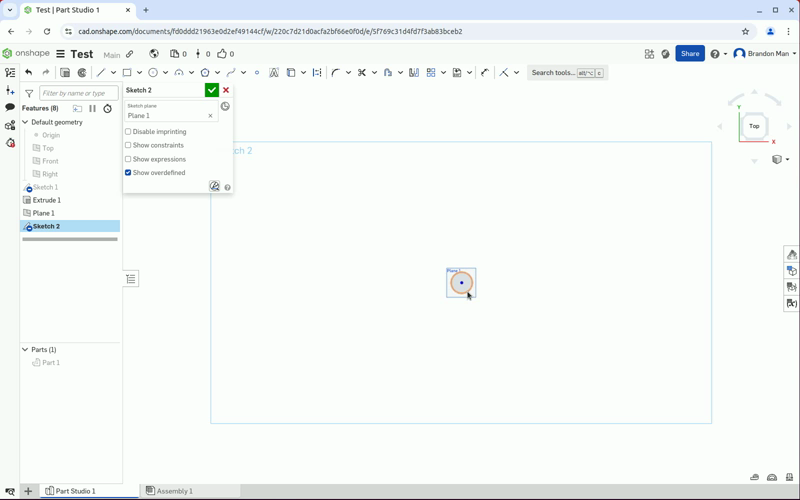
scroll(6)
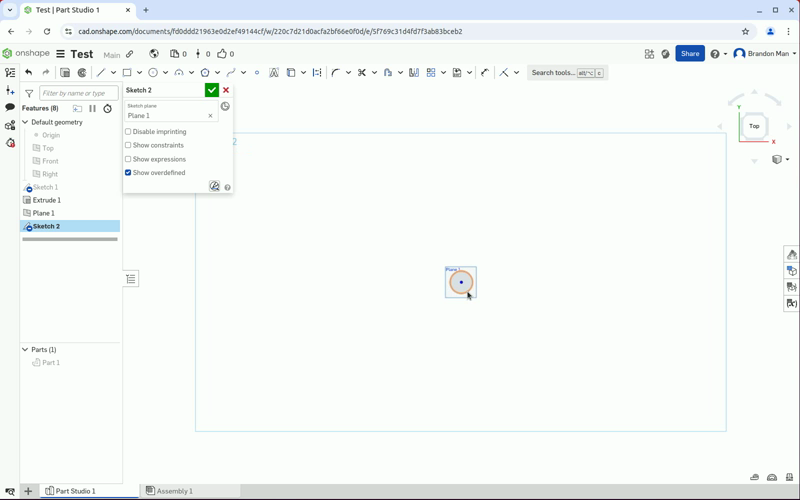
scroll(6)
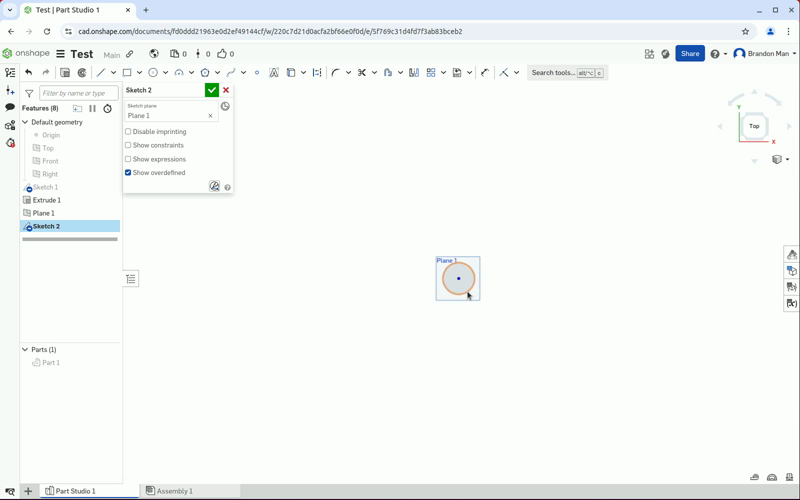
scroll(6)
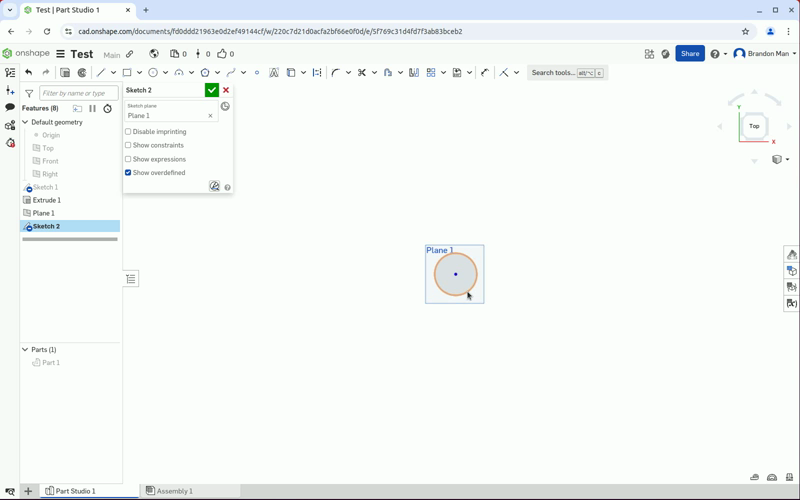
scroll(6)
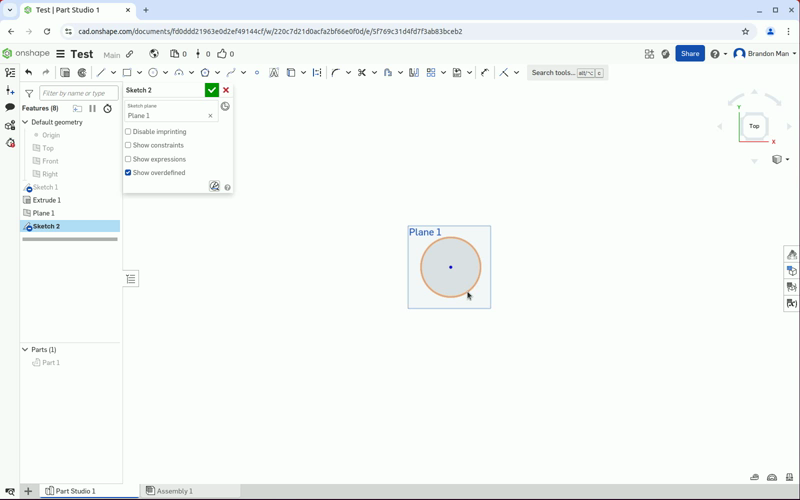
scroll(6)
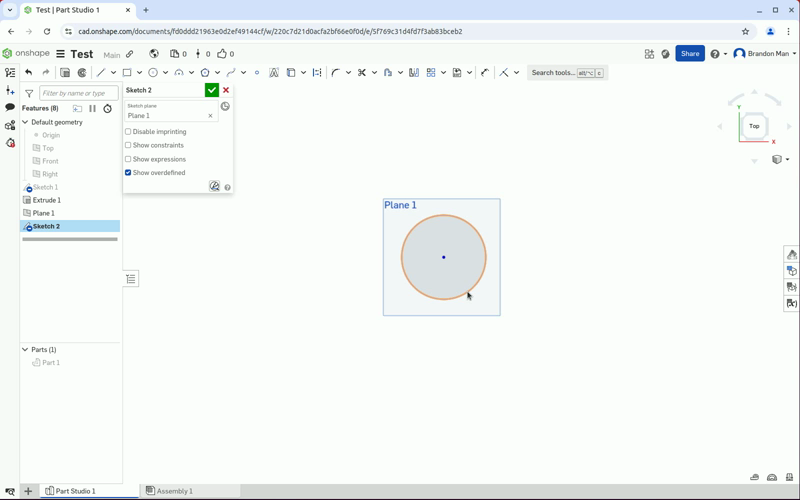
scroll(6)
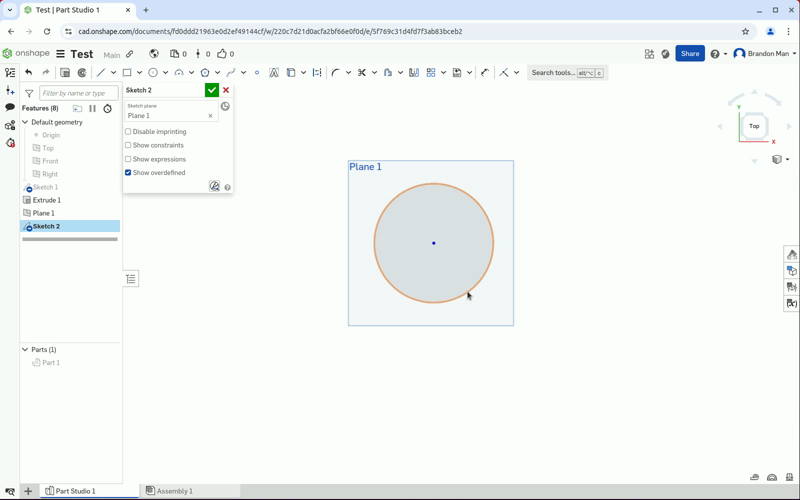
scroll(6)
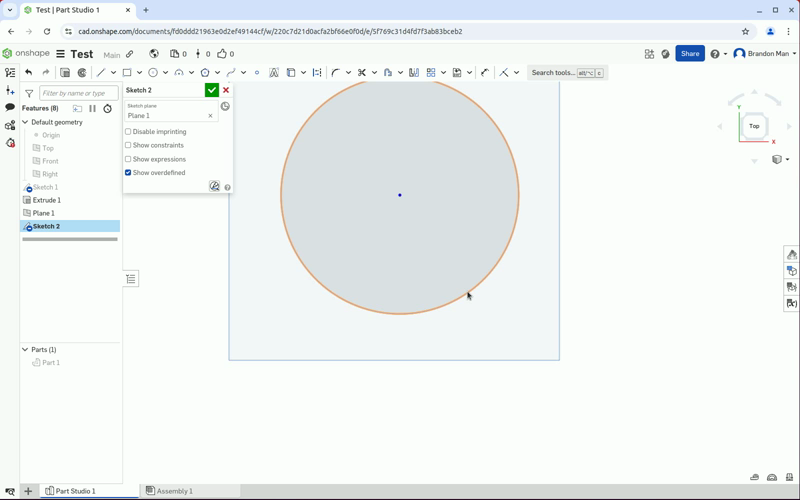
click(467, 291)
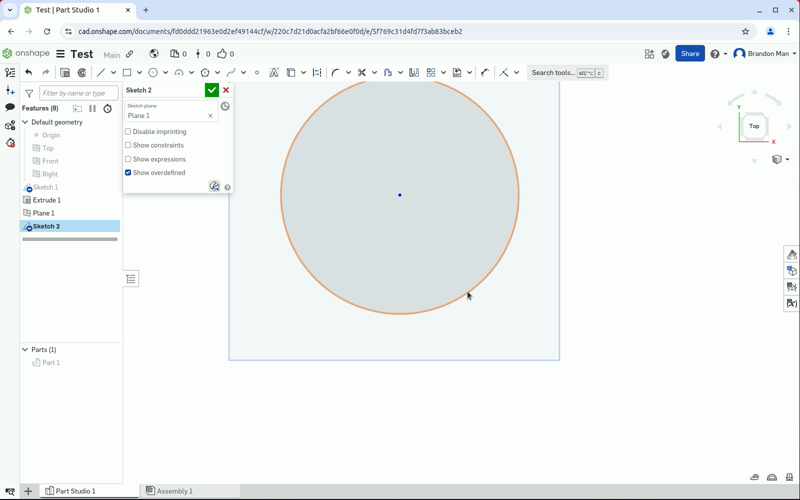
scroll(-6)
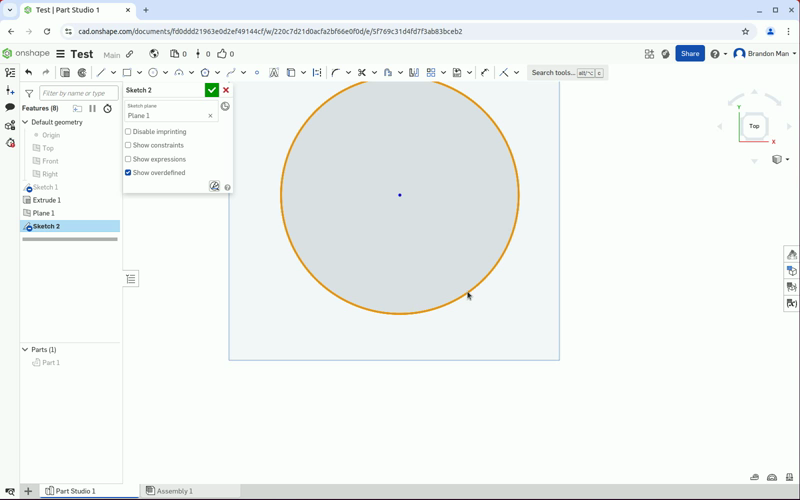
scroll(-6)
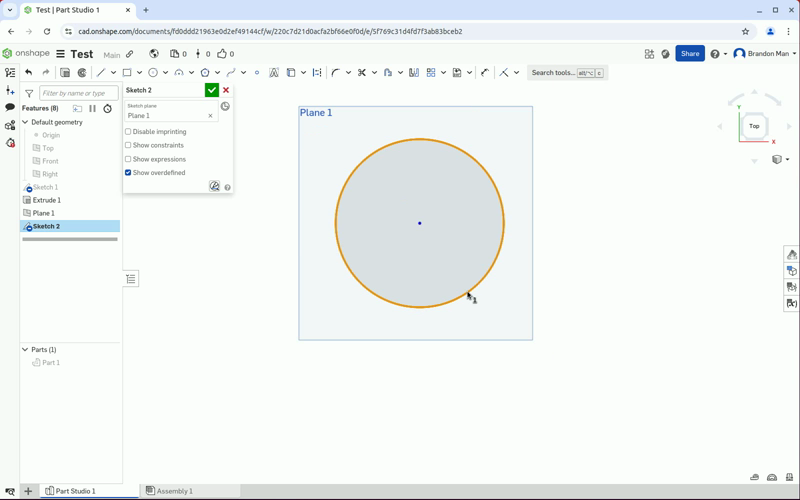
scroll(-6)
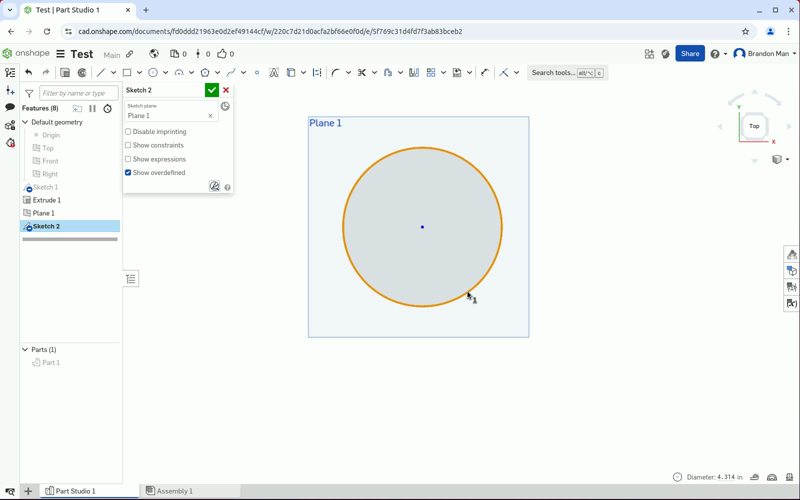
scroll(-6)
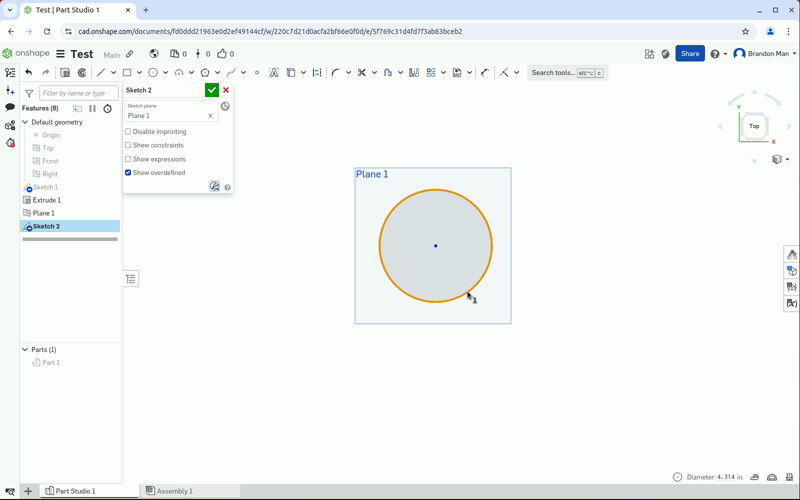
scroll(-6)
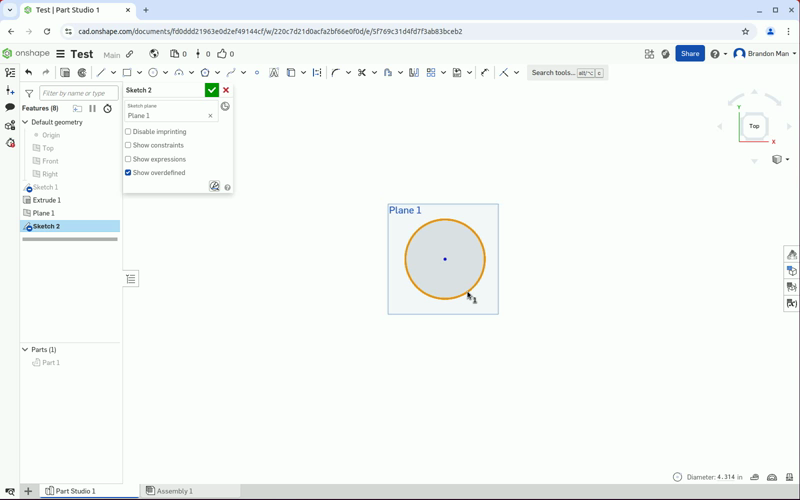
scroll(-6)
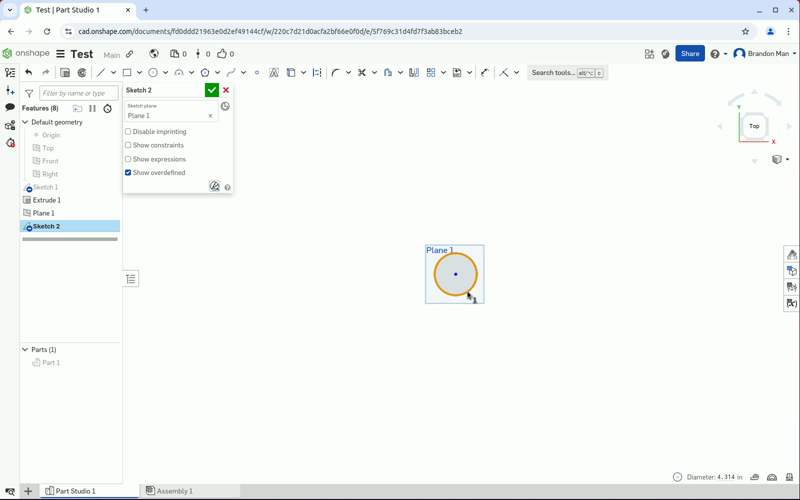
scroll(-6)
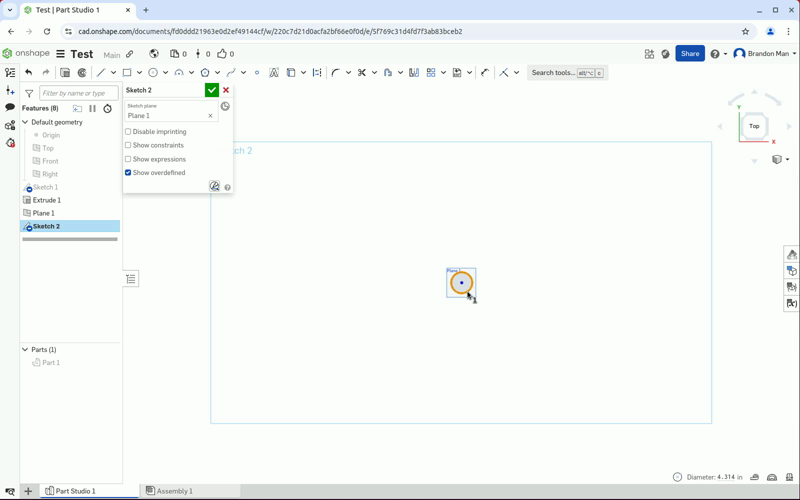
mouse_move(73, 352)
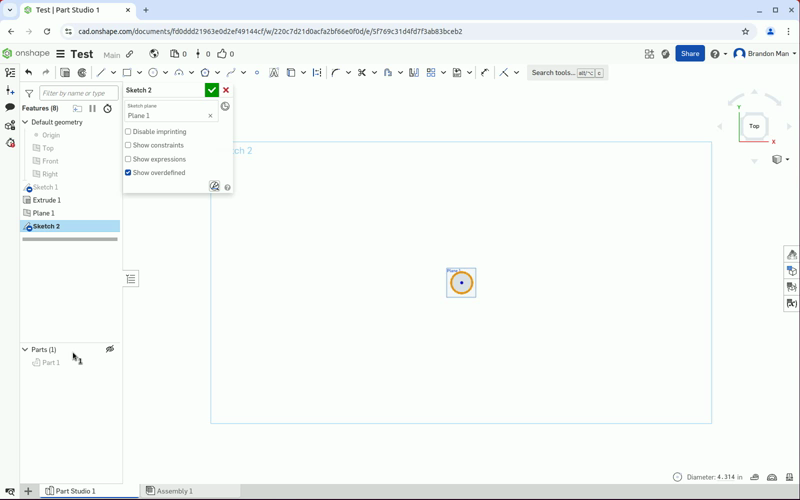
key(shift+y)
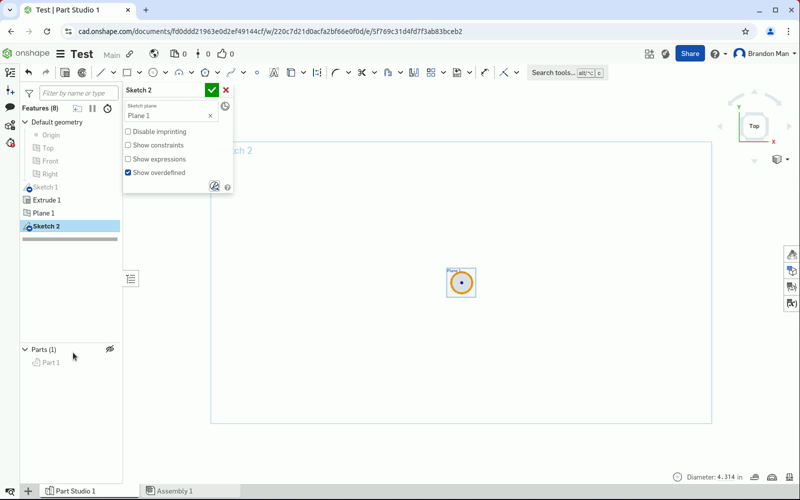
key(shift+e)
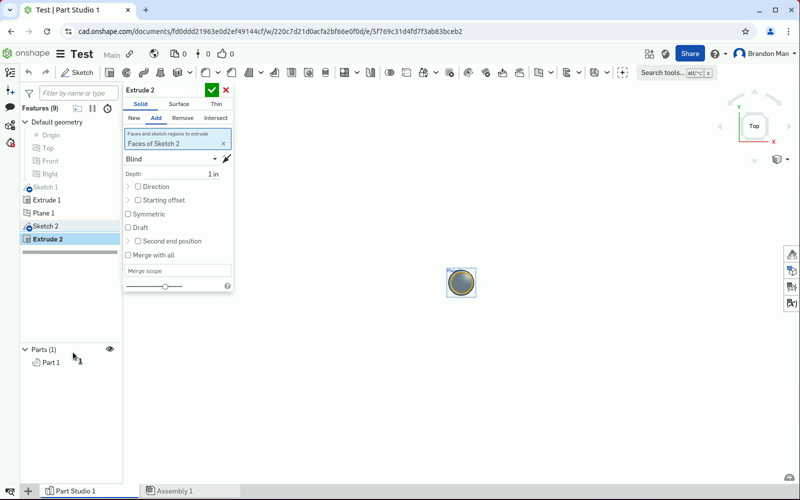
mouse_move(143, 106)
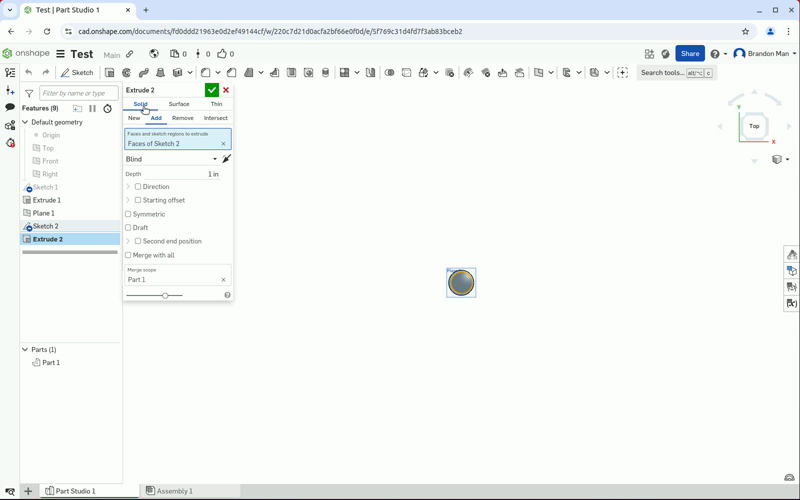
click(143, 106)
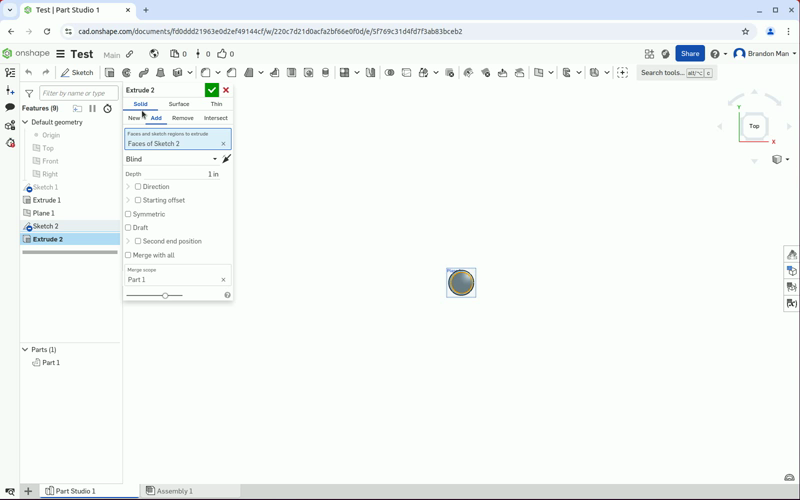
mouse_move(137, 120)
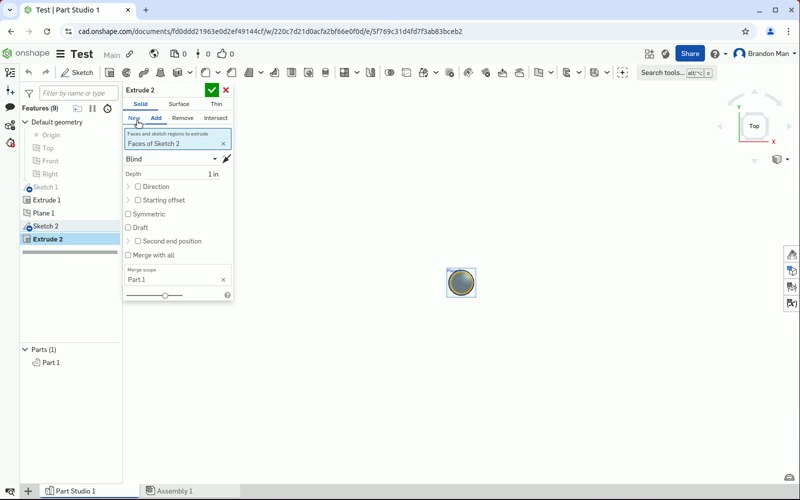
click(137, 120)
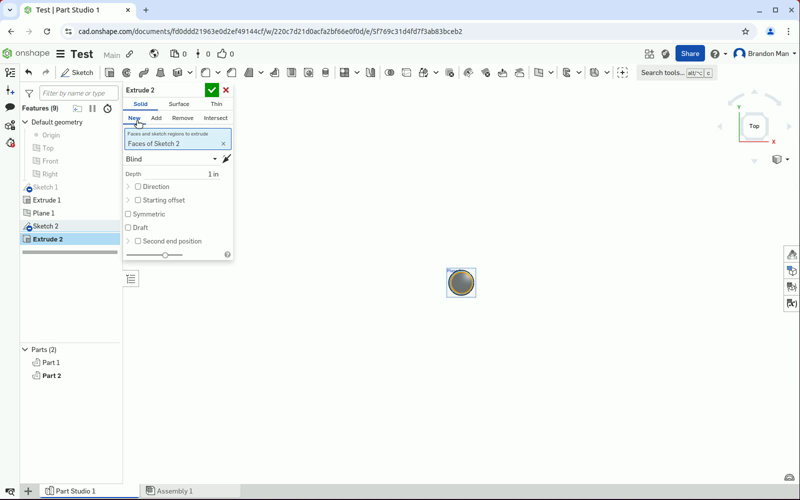
key(tab, 4)
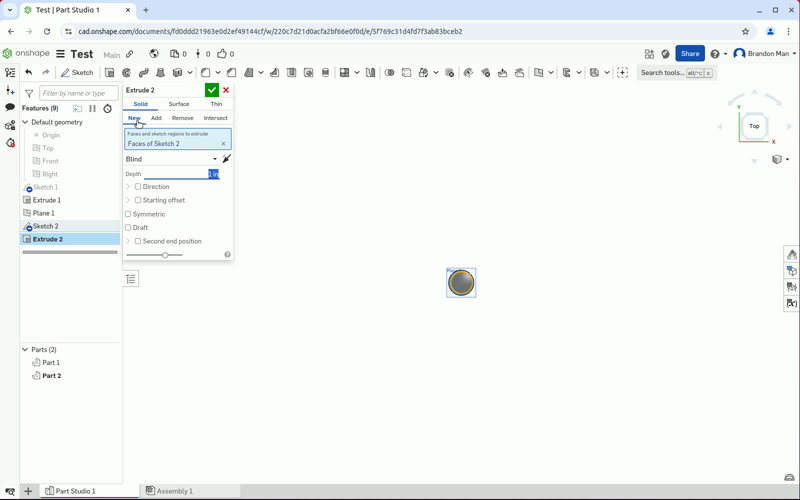
text(13.48)
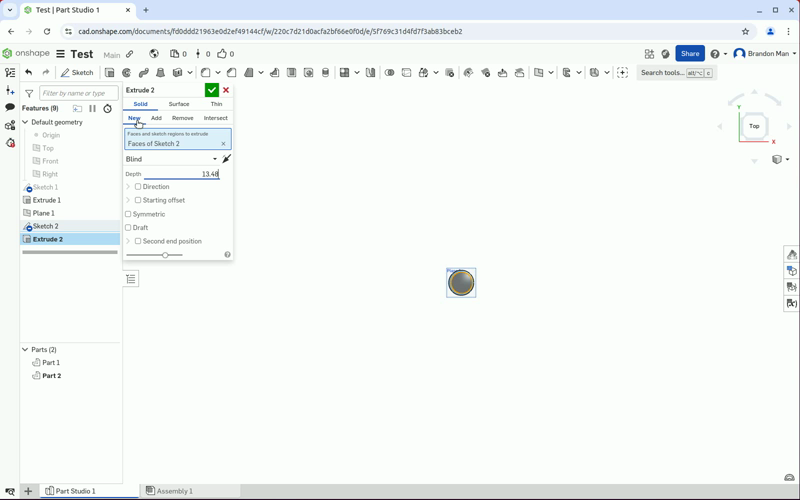
key(enter)
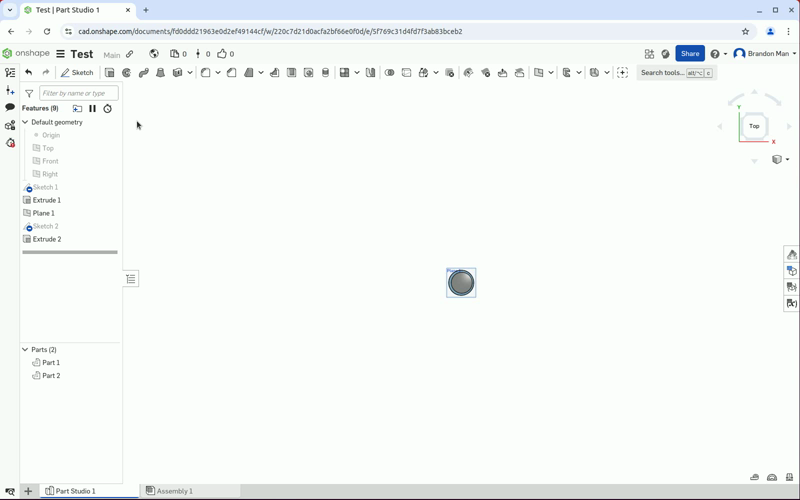
key(shift+h)
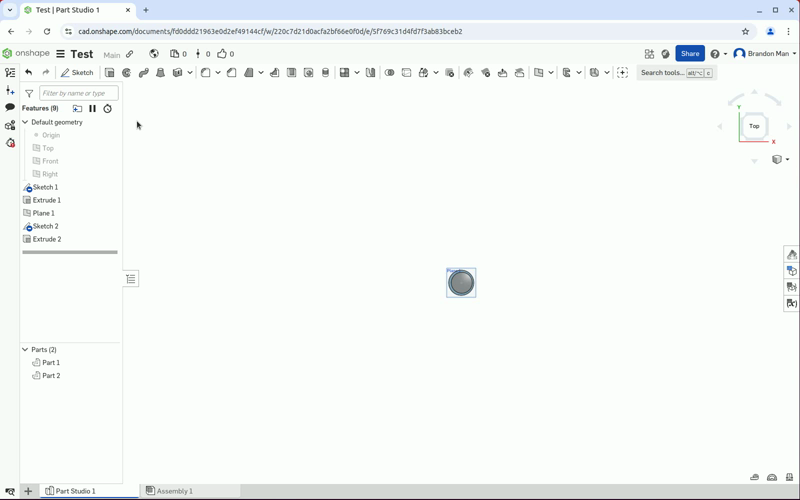
key(shift+h)
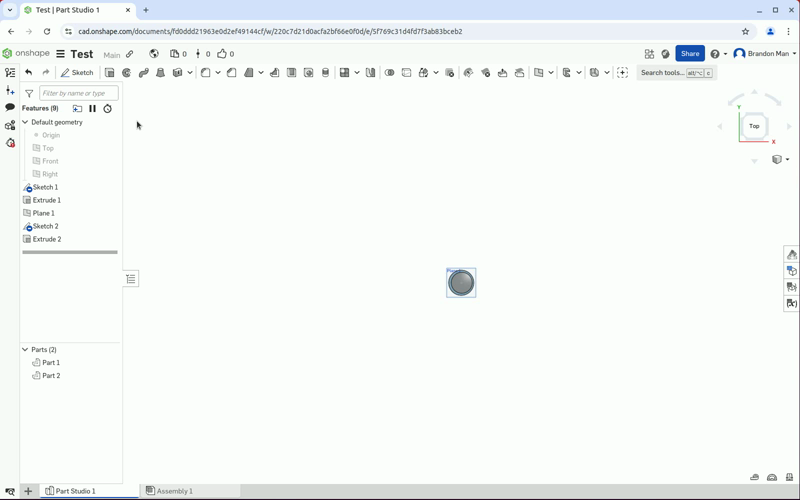
key(shift+7)
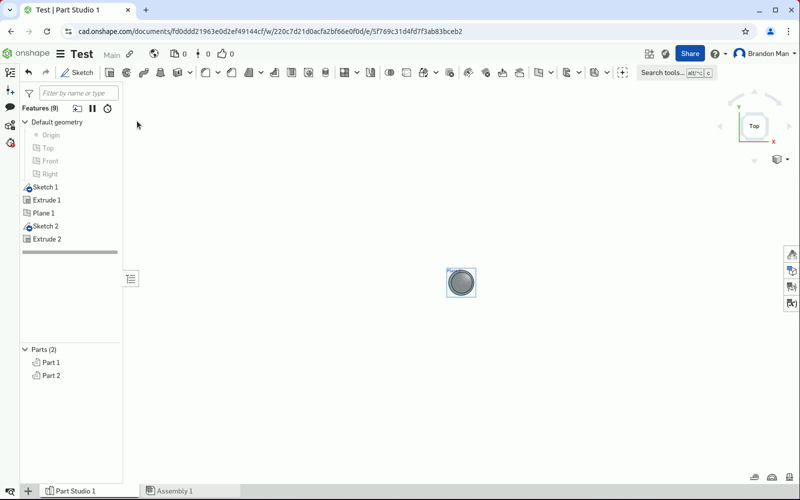
key(up, 3)
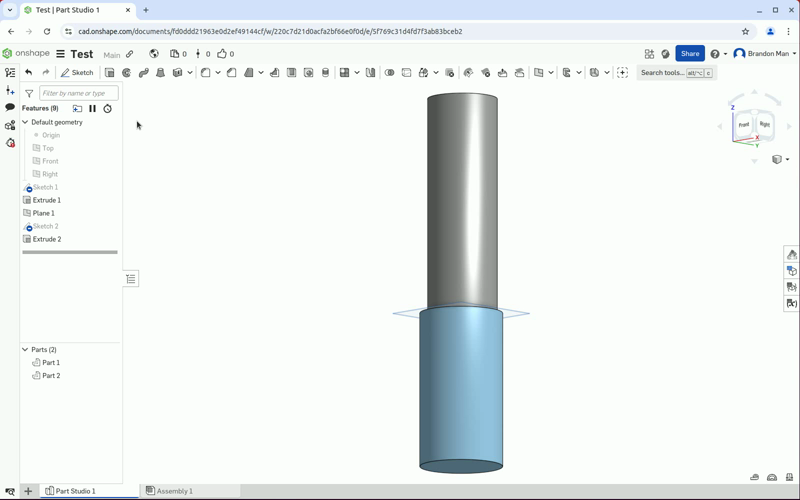
key(left, 3)
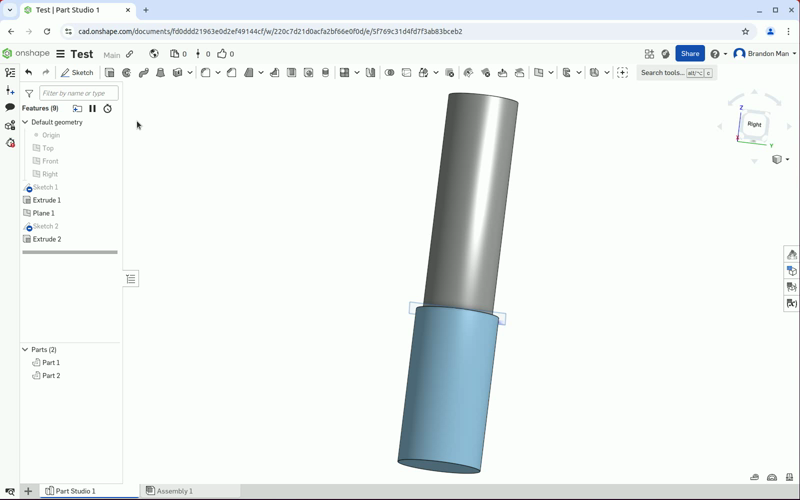
key(right, 3)
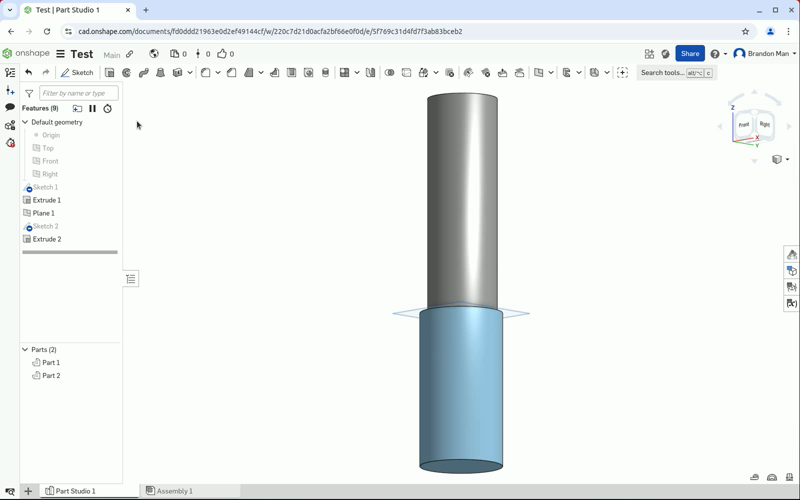
key(down, 3)
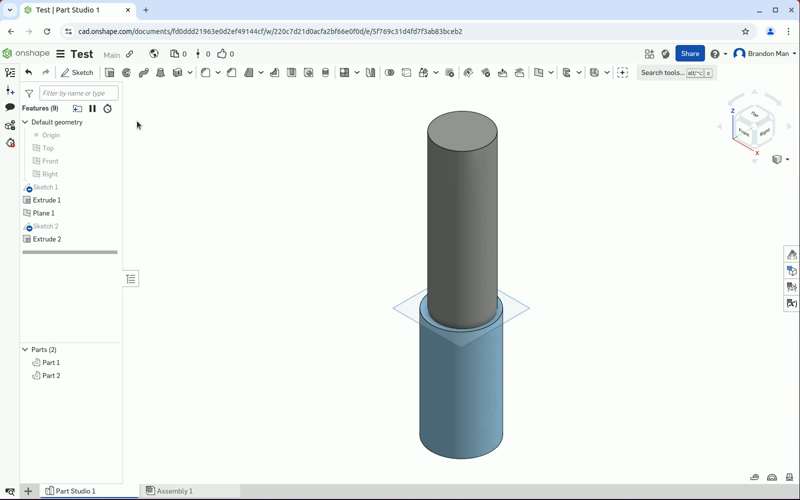
mouse_move(73, 189)
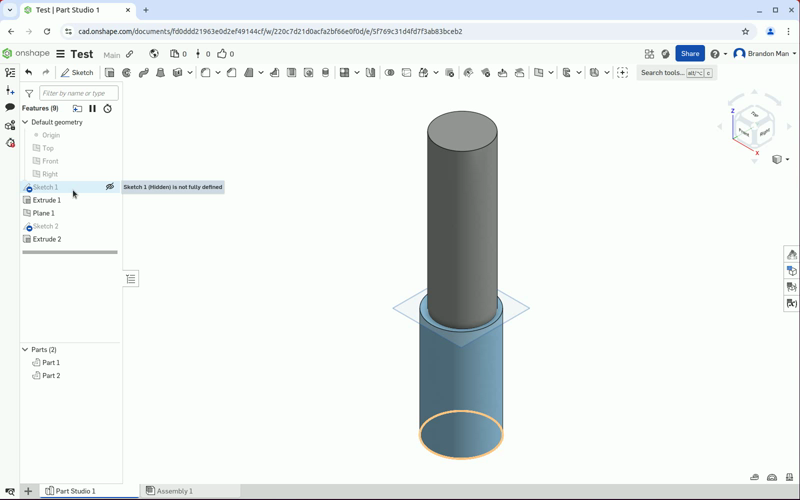
click(73, 189)